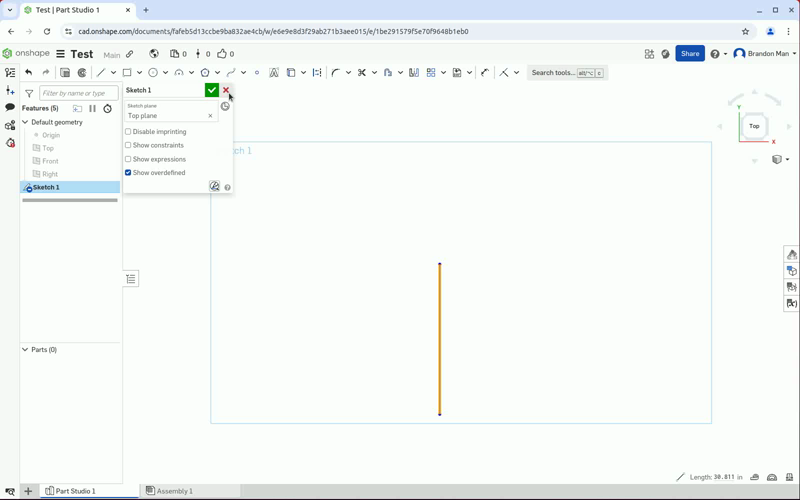
key(shift+h)
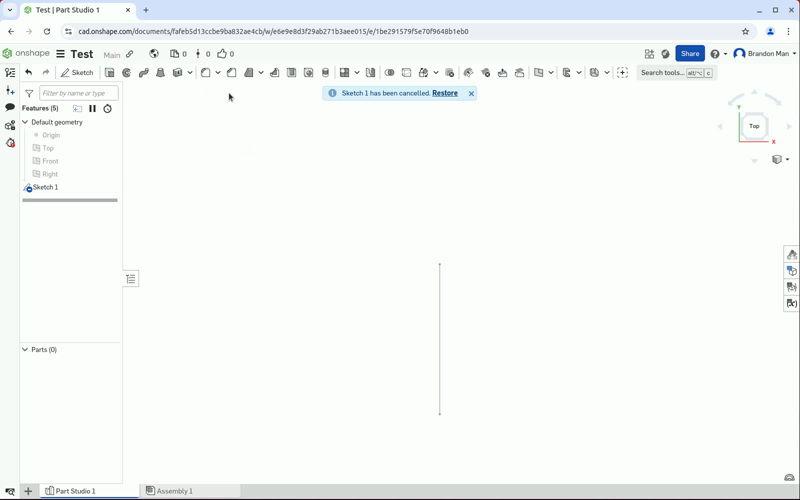
key(shift+s)
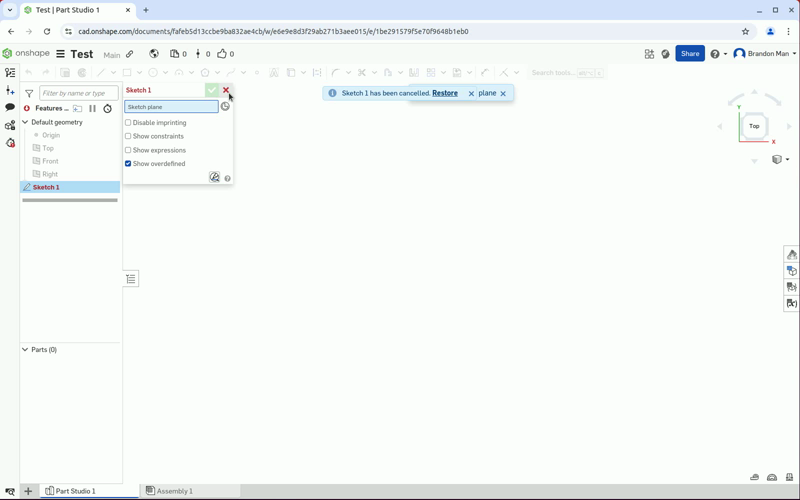
mouse_move(73, 150)
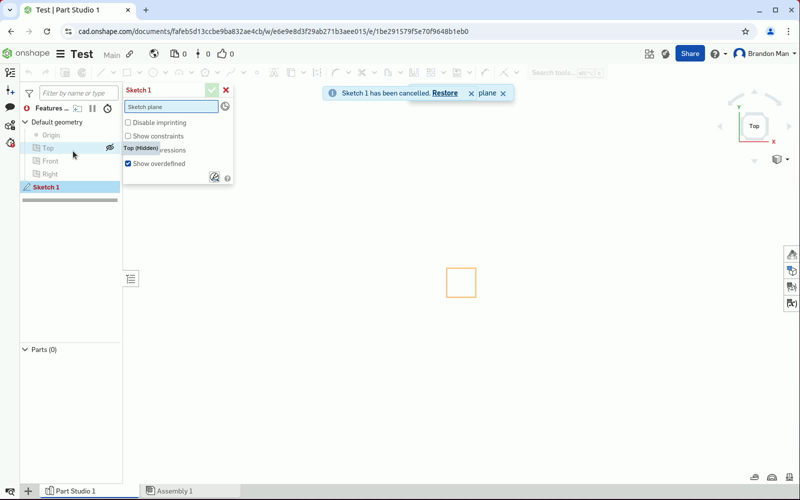
click(73, 150)
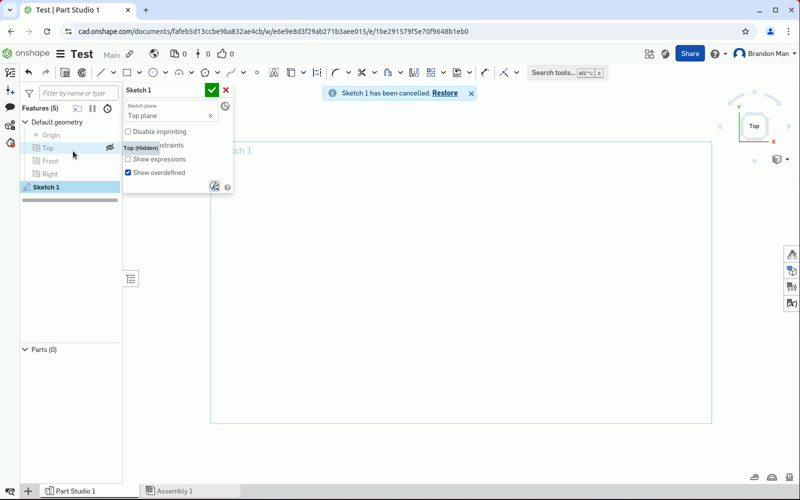
mouse_move(73, 352)
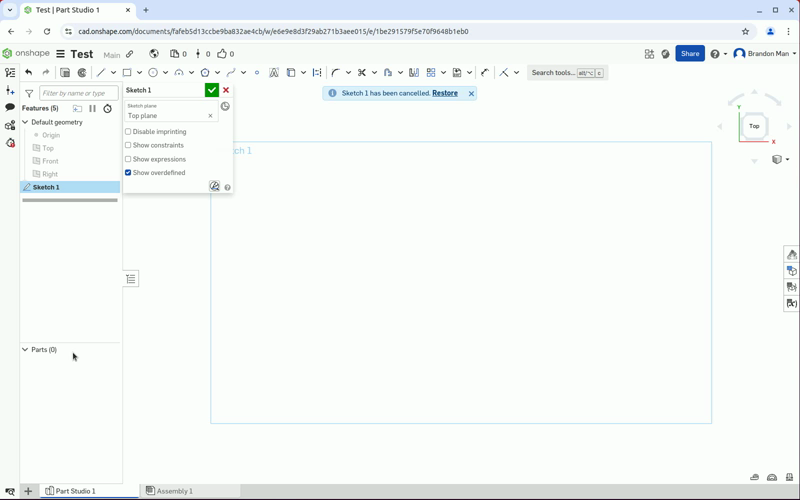
key(y)
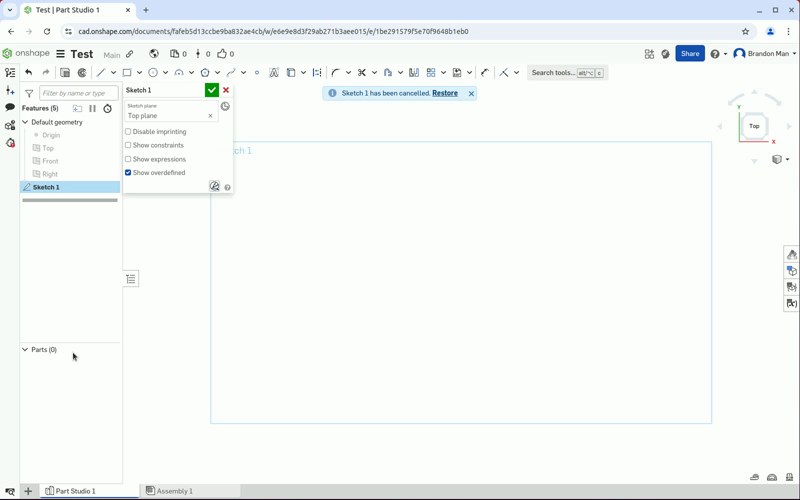
key(l)
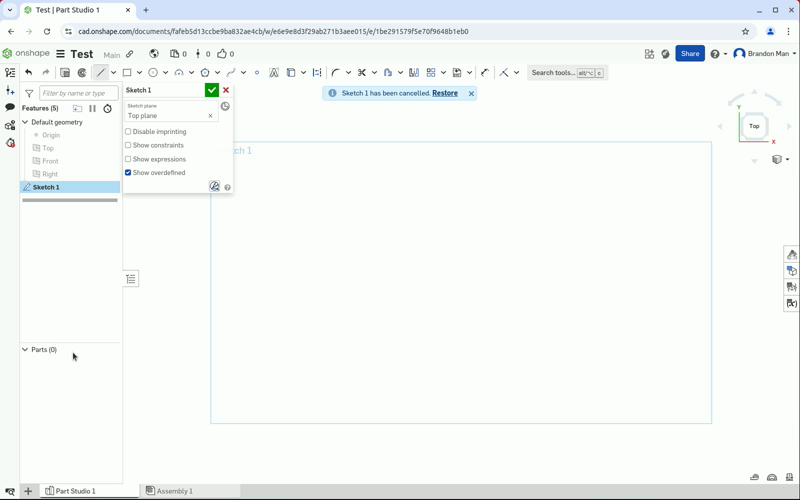
key_down(shift)
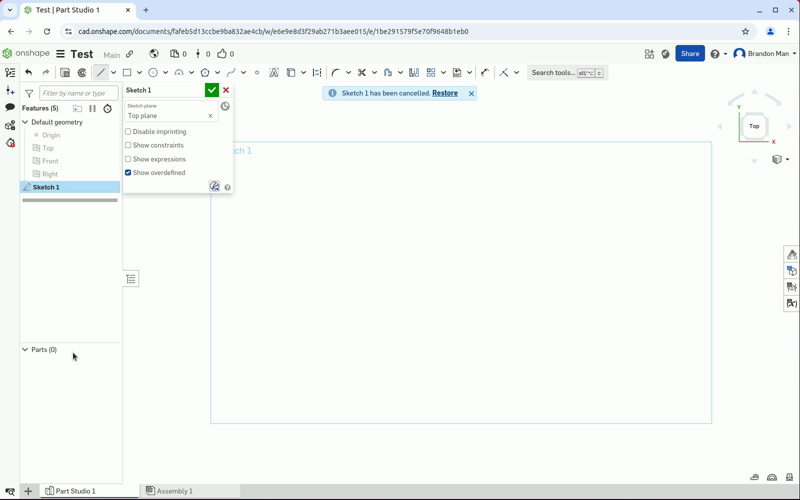
mouse_move(350, 311)
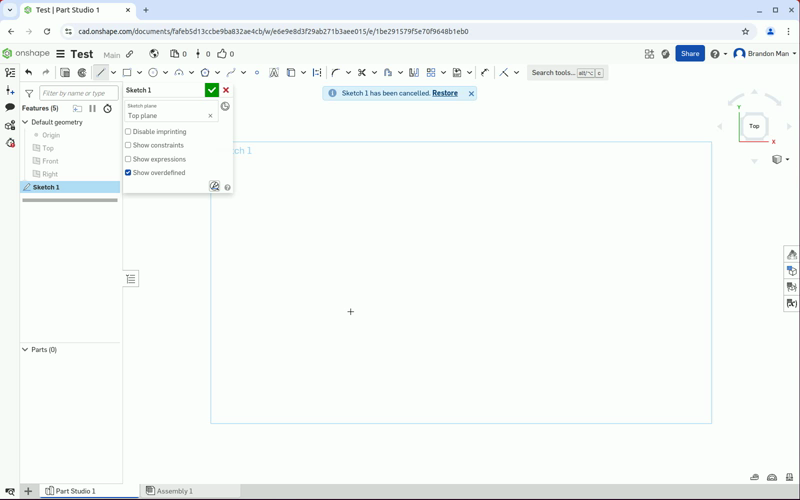
click(350, 311)
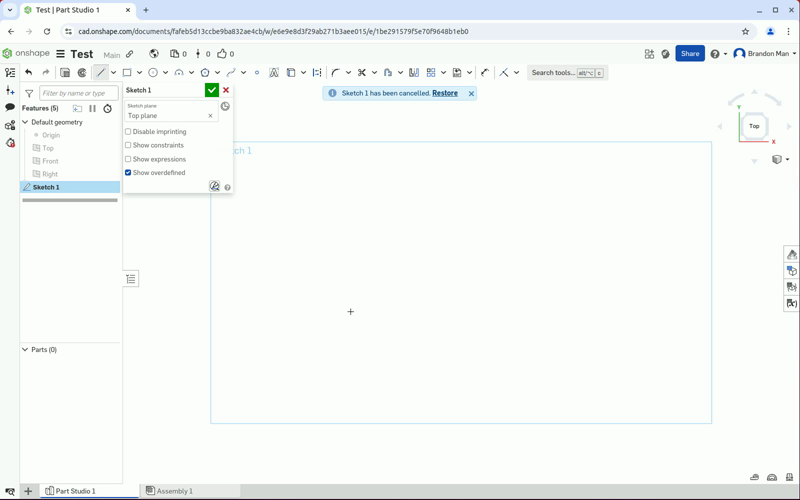
key_up(shift)
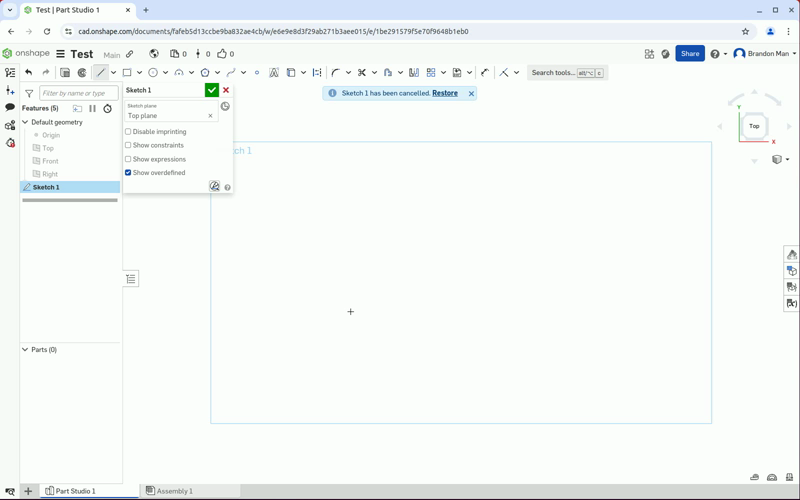
key_down(shift)
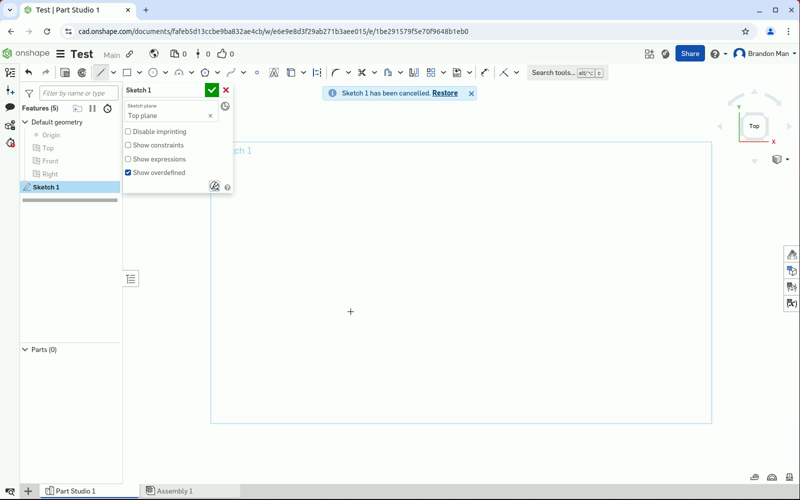
mouse_move(429, 311)
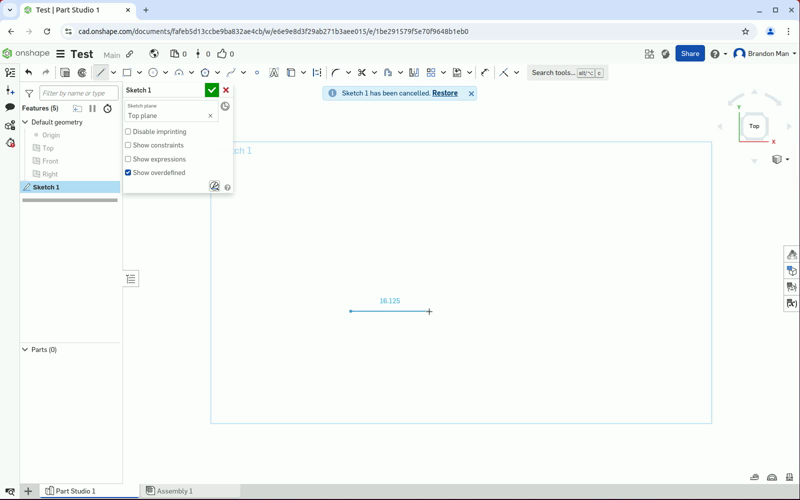
click(429, 311)
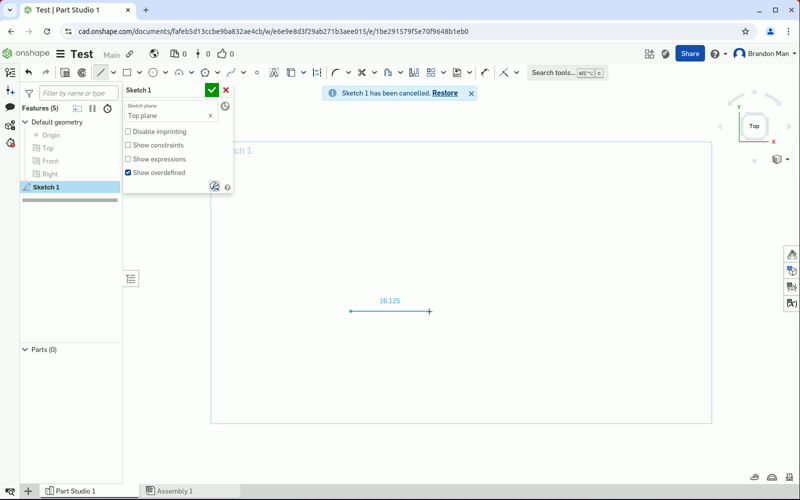
key_up(shift)
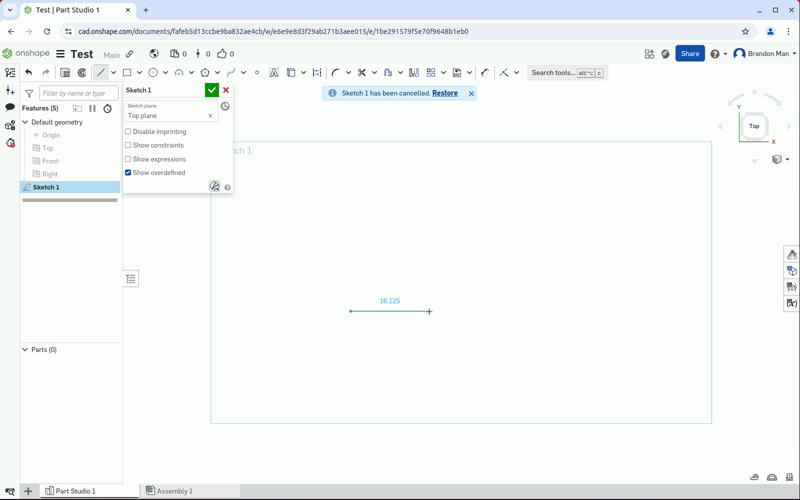
key_down(shift)
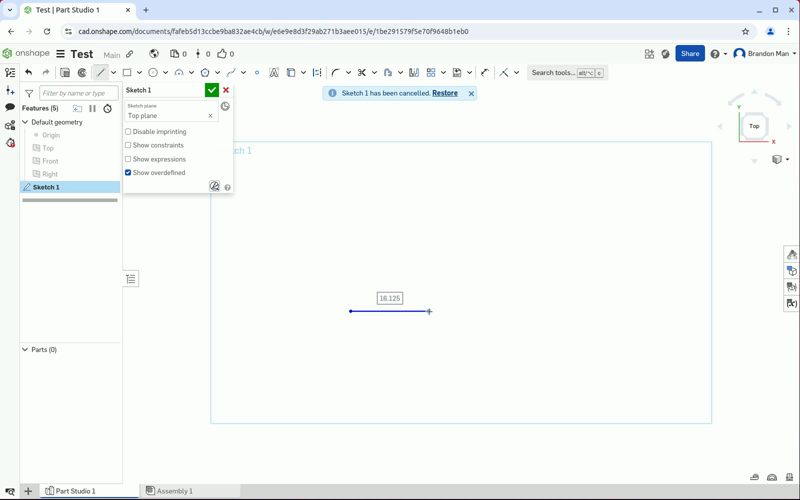
mouse_move(429, 192)
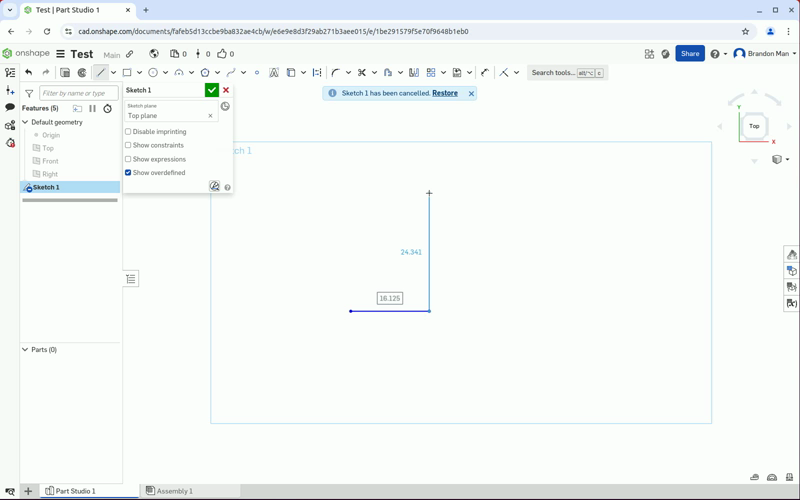
click(429, 192)
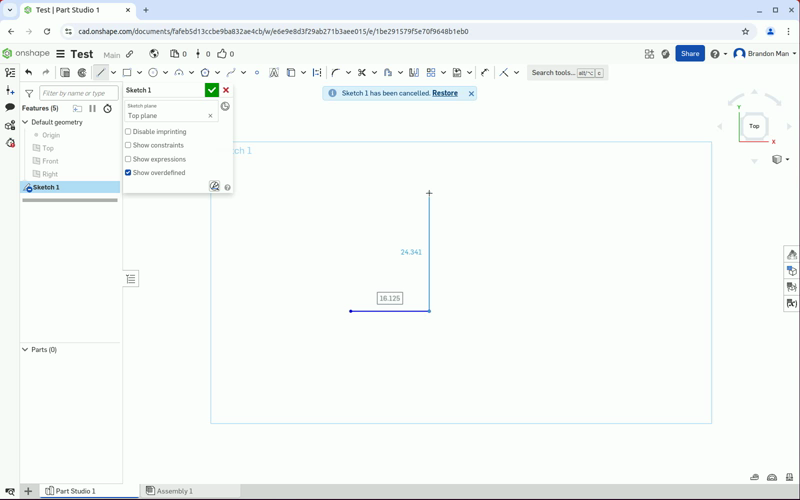
key_up(shift)
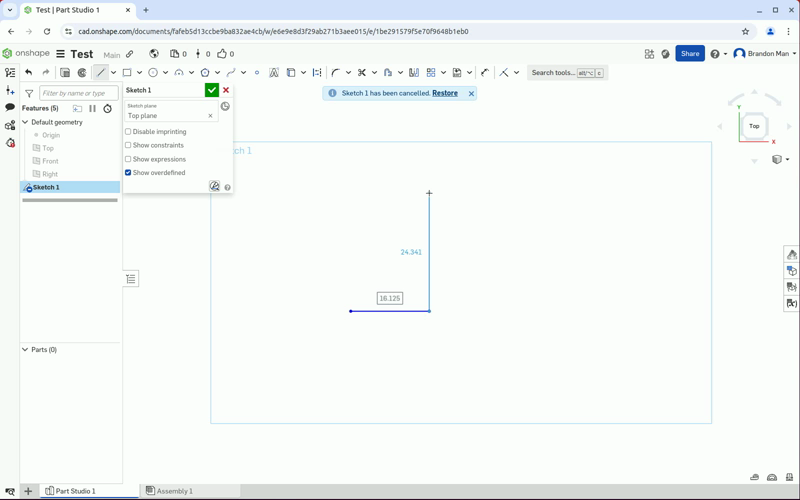
key_down(shift)
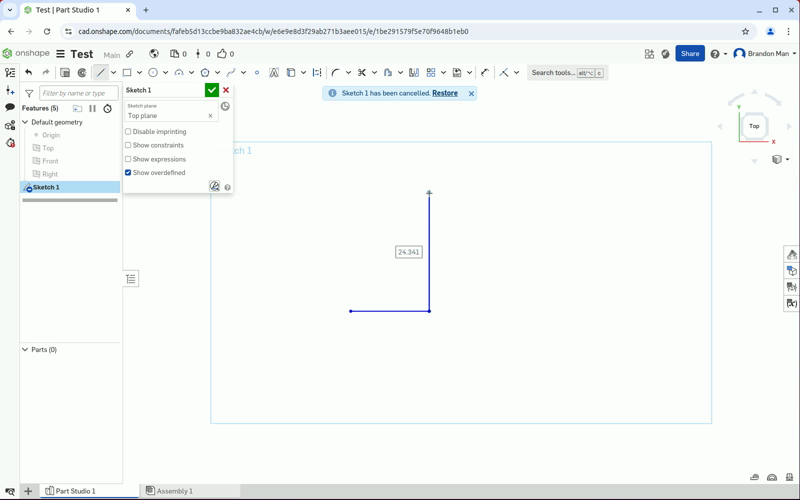
mouse_move(350, 192)
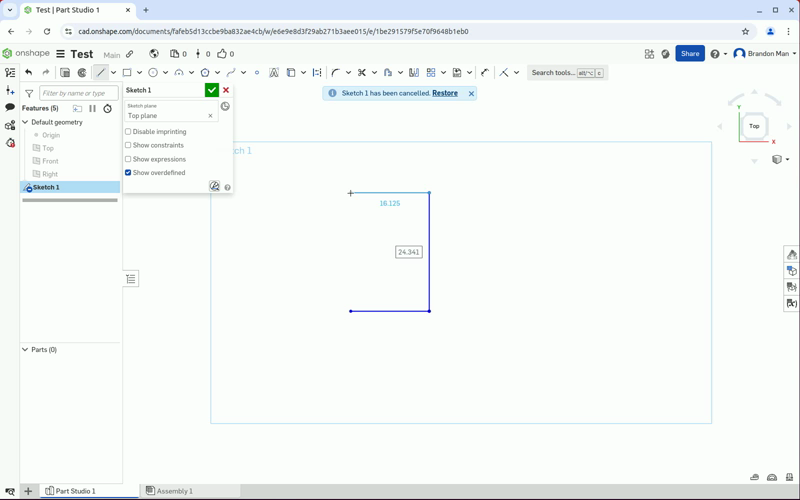
click(350, 192)
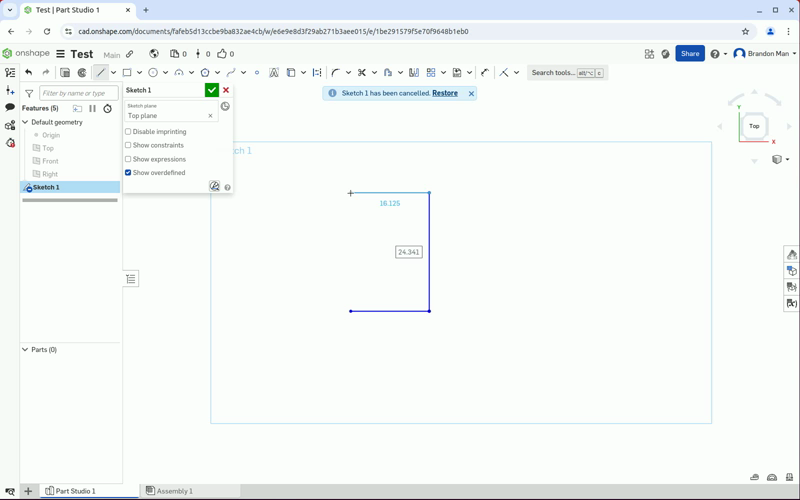
key_up(shift)
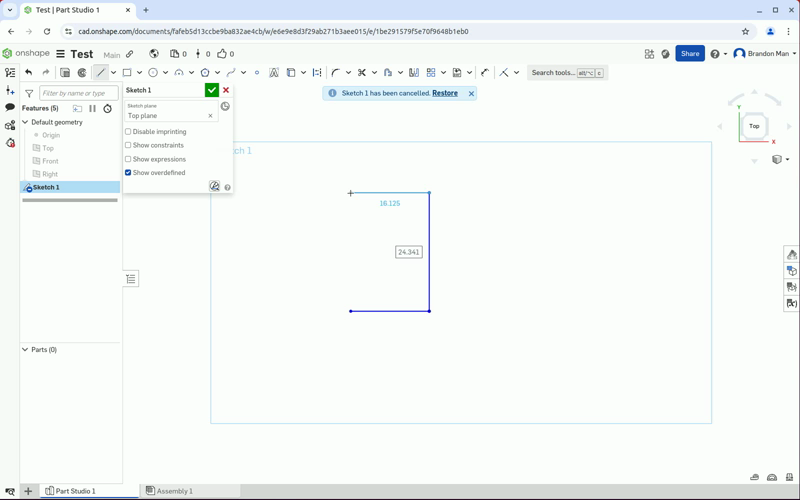
key_down(shift)
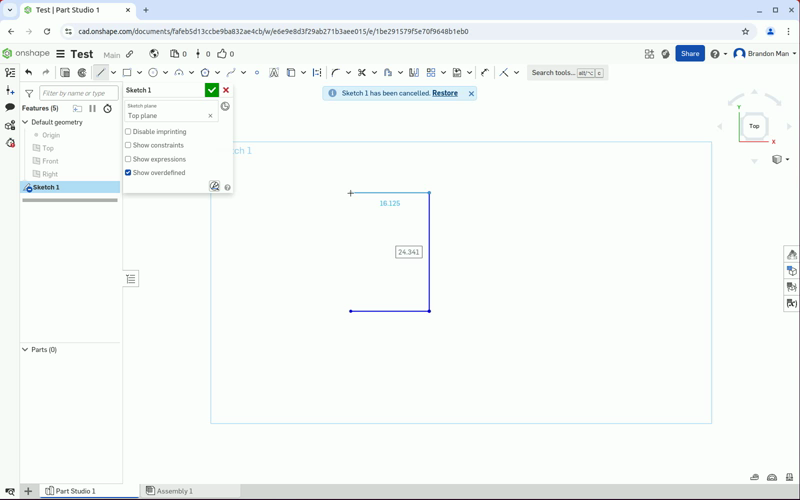
mouse_move(350, 311)
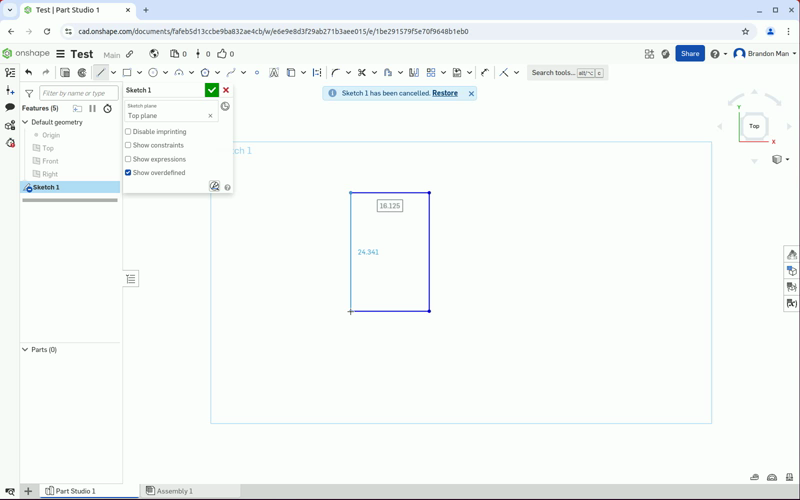
key_up(shift)
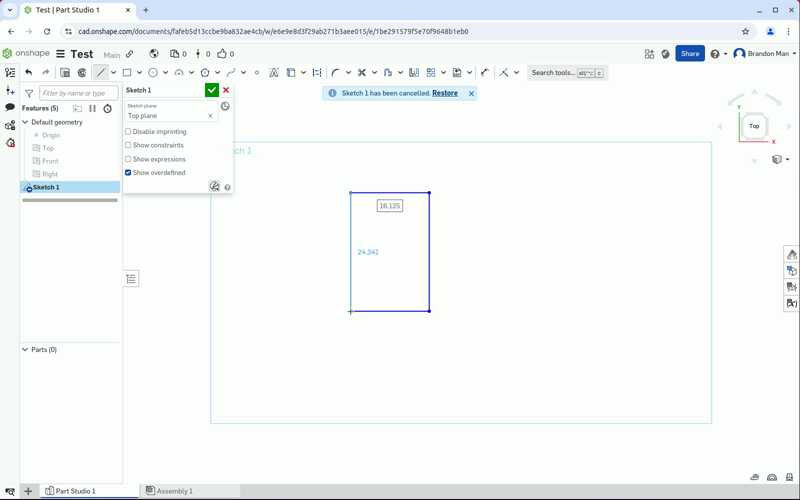
click(350, 311)
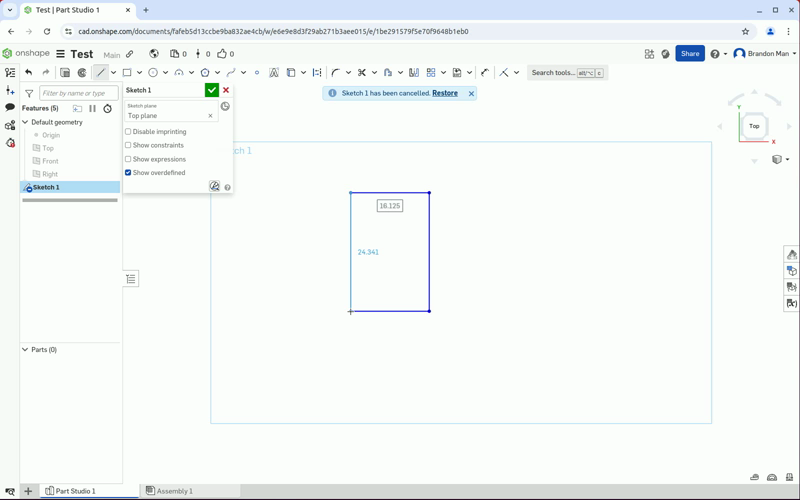
key(esc)
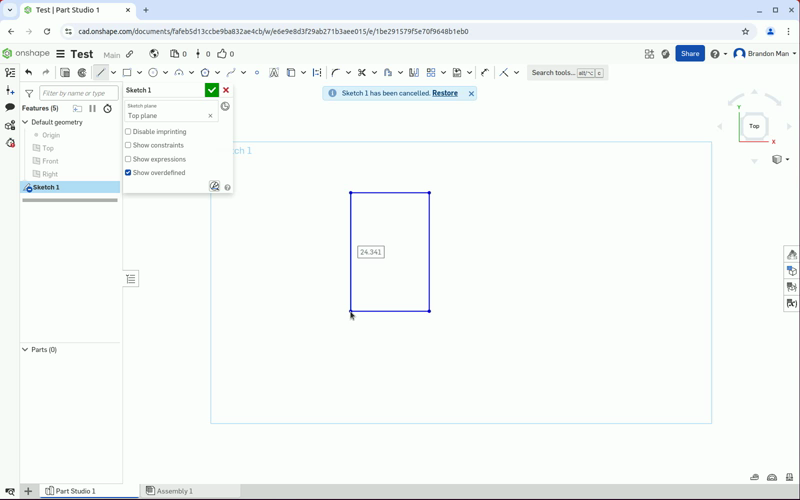
mouse_move(384, 210)
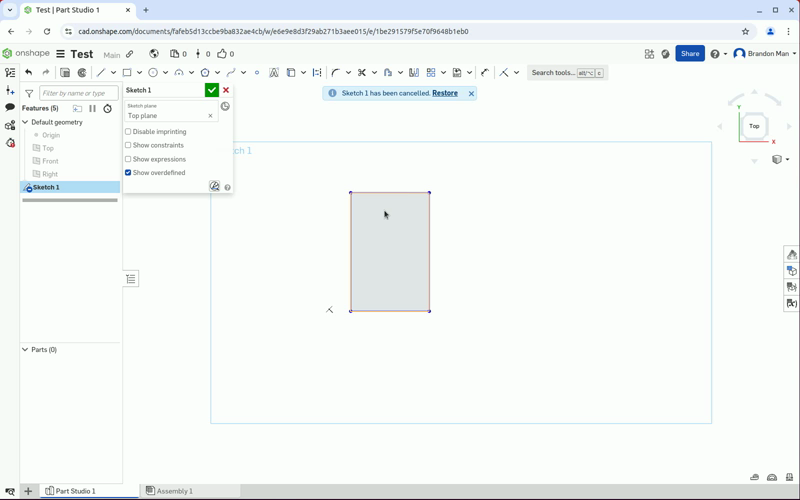
click(384, 210)
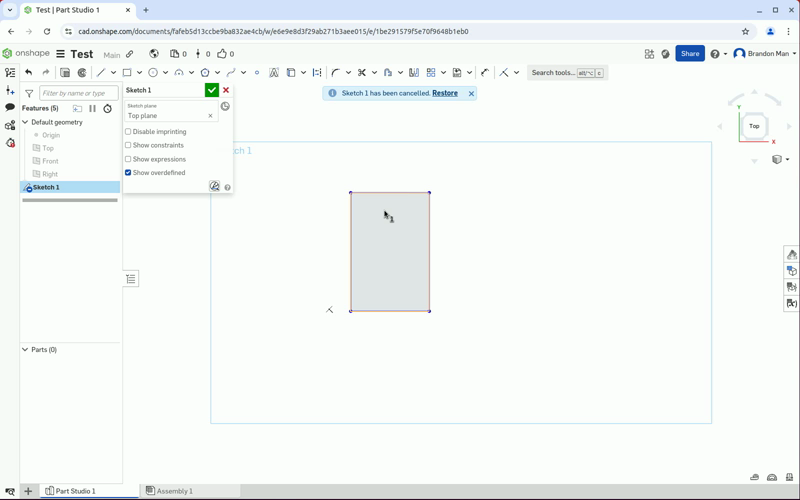
mouse_move(73, 352)
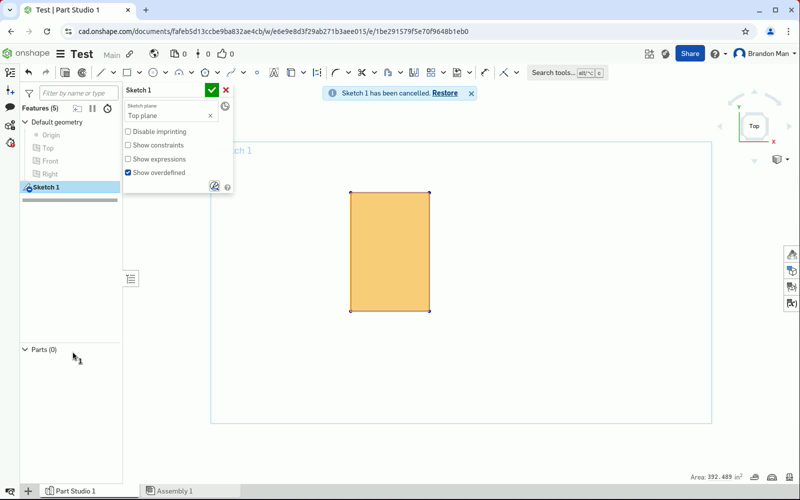
key(shift+y)
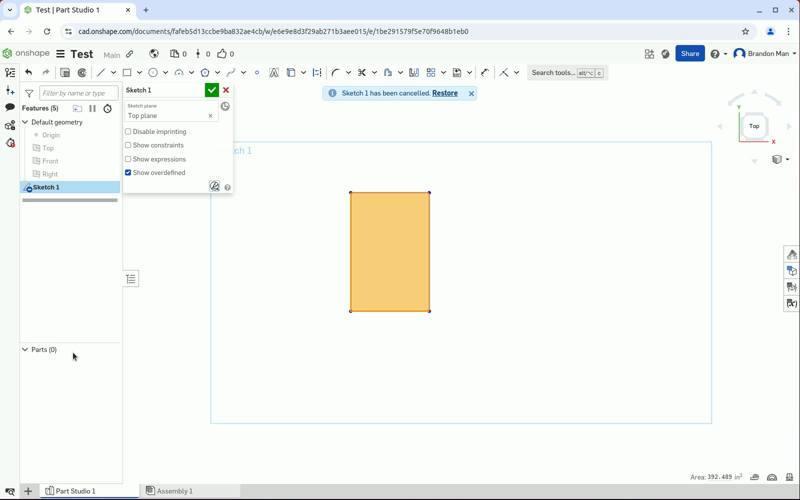
key(shift+e)
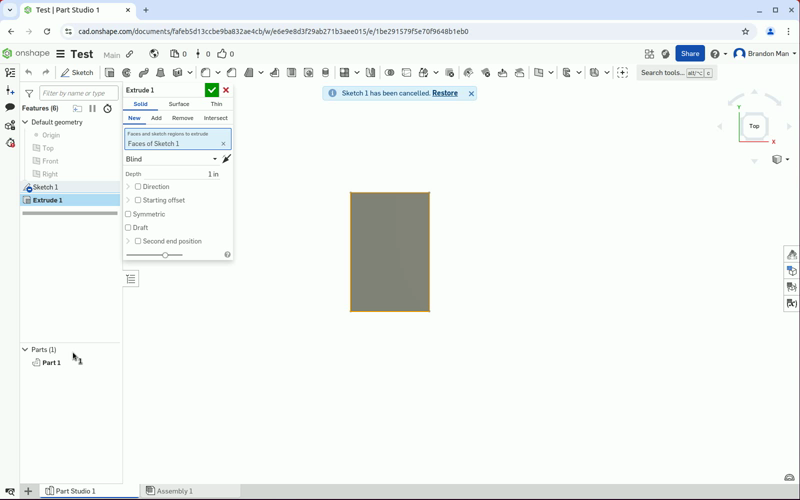
mouse_move(143, 106)
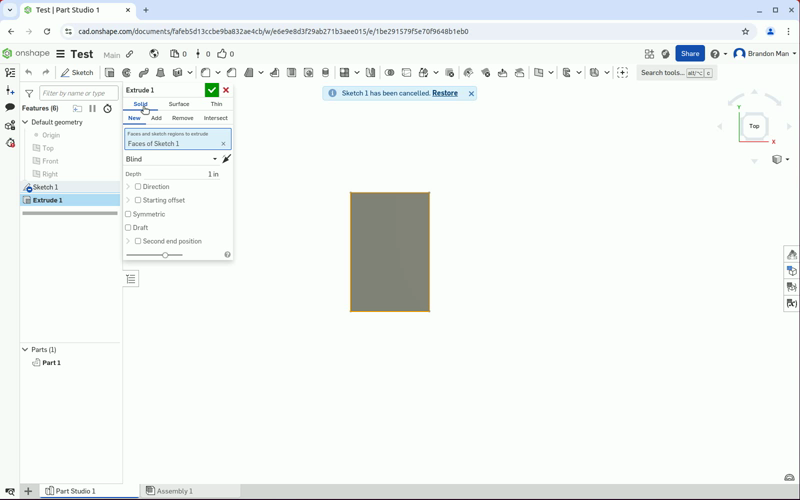
click(143, 106)
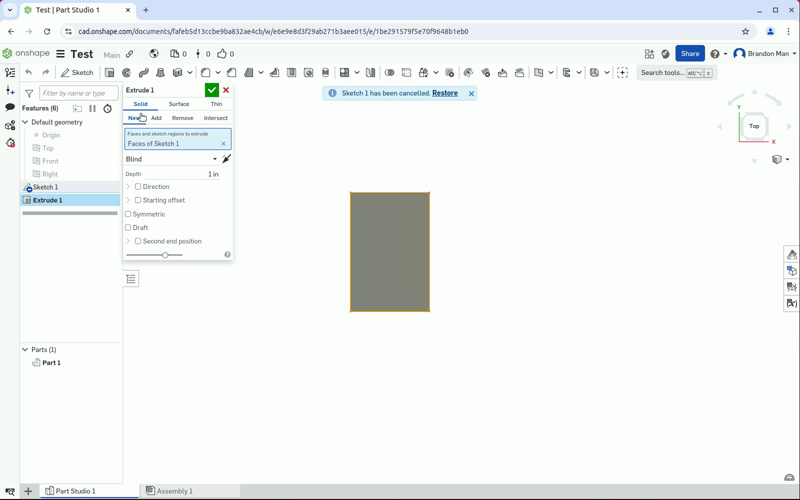
mouse_move(137, 120)
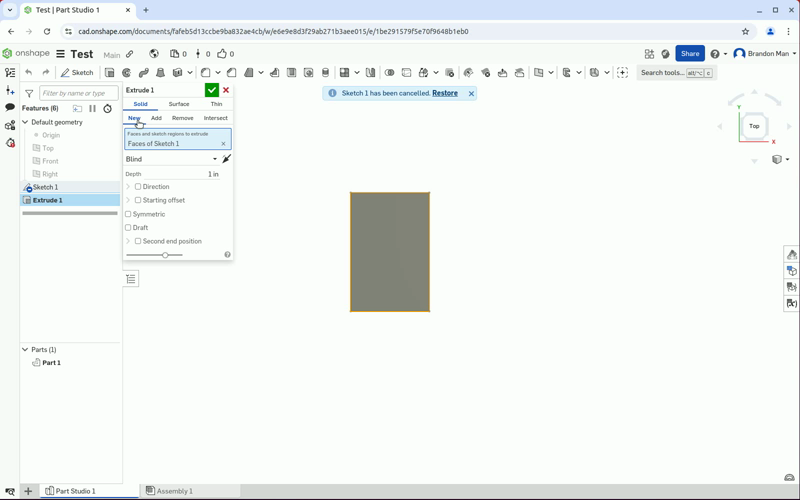
click(137, 120)
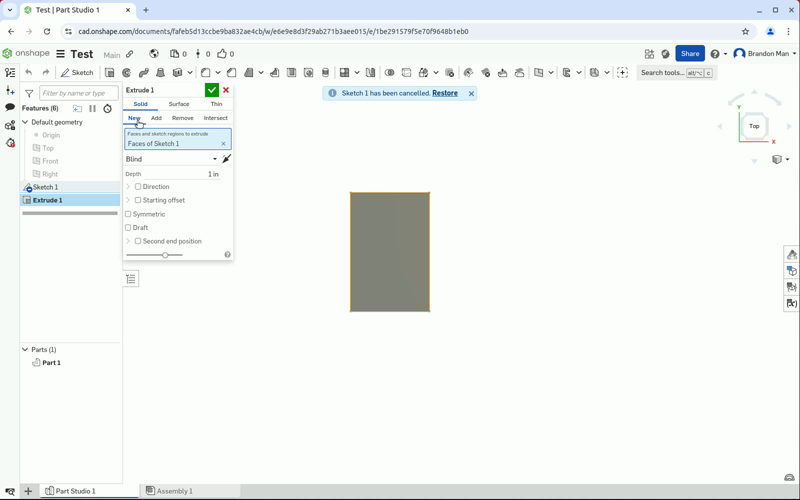
key(tab, 4)
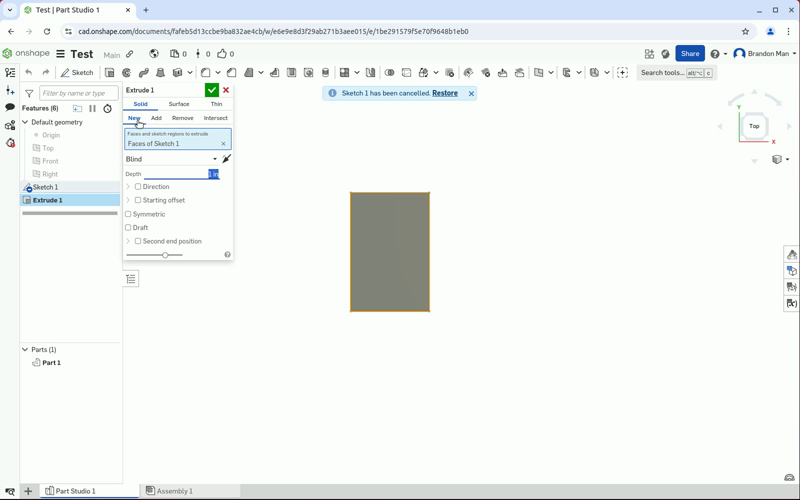
text(0.963)
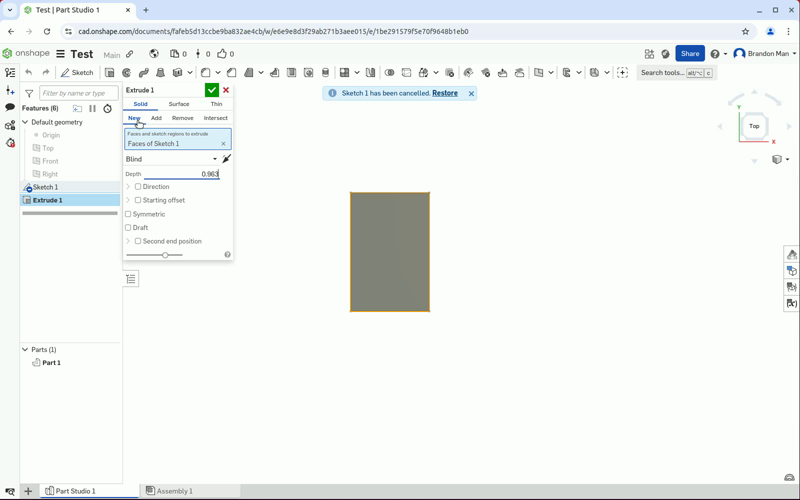
key(enter)
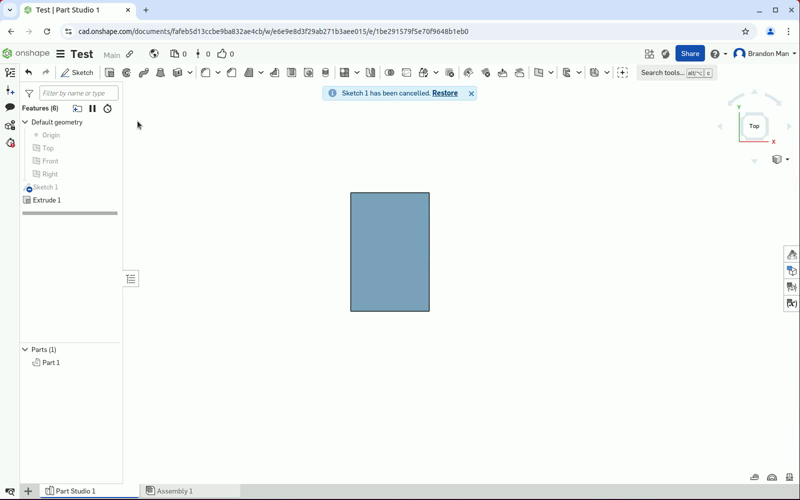
key(shift+h)
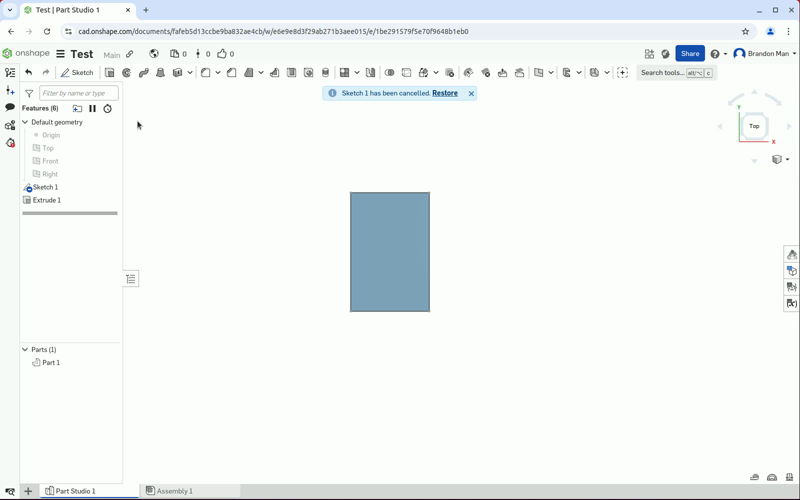
key(shift+h)
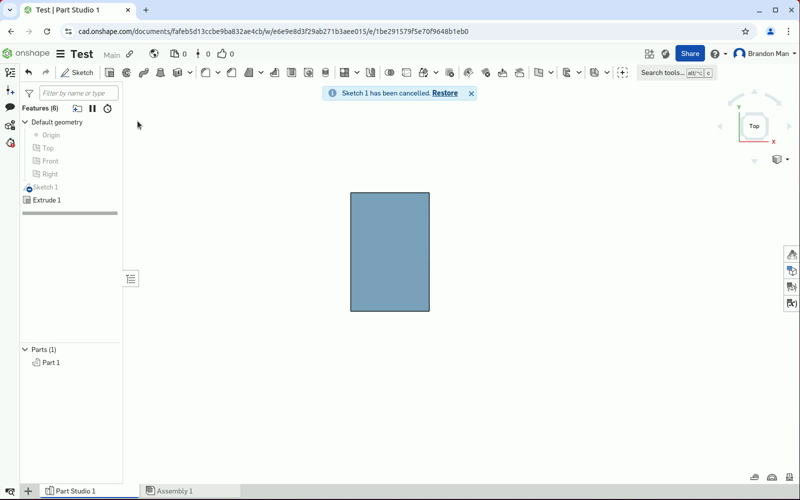
mouse_move(73, 189)
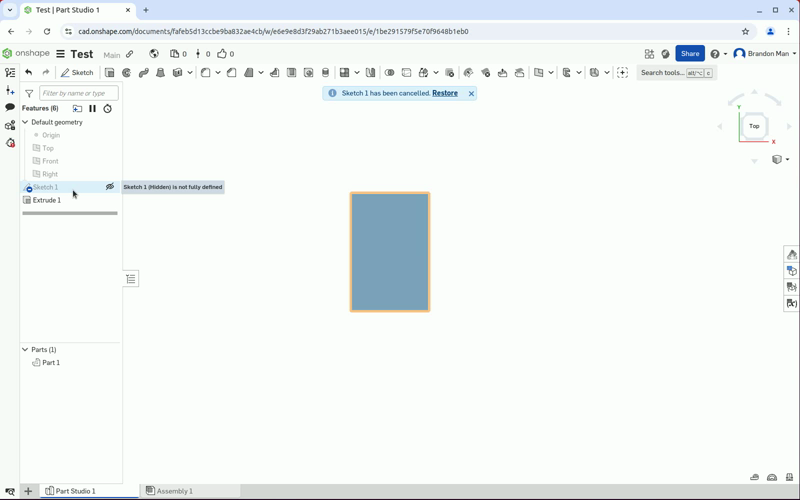
click(73, 189)
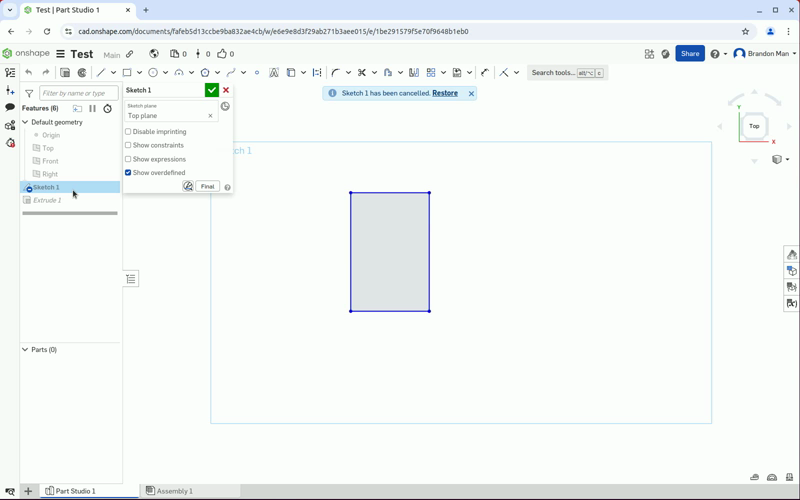
mouse_move(229, 92)
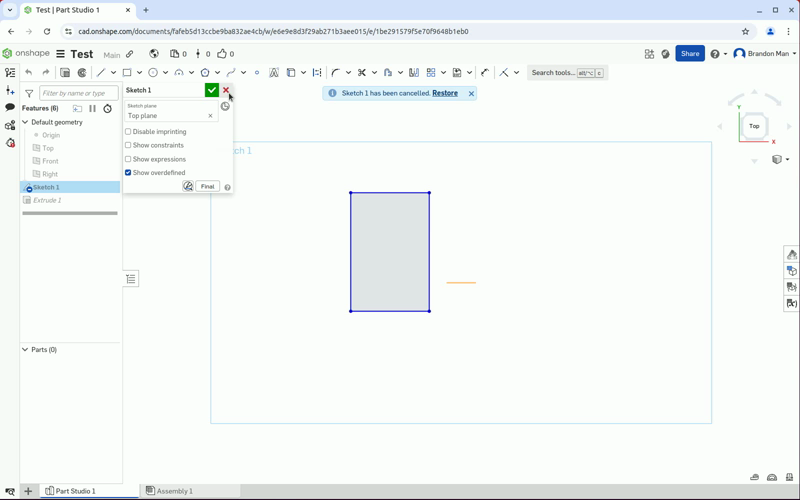
click(229, 92)
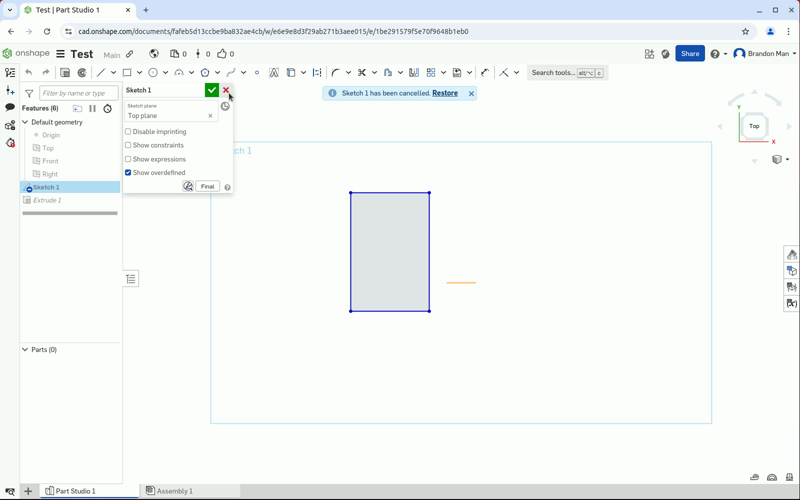
key(shift+s)
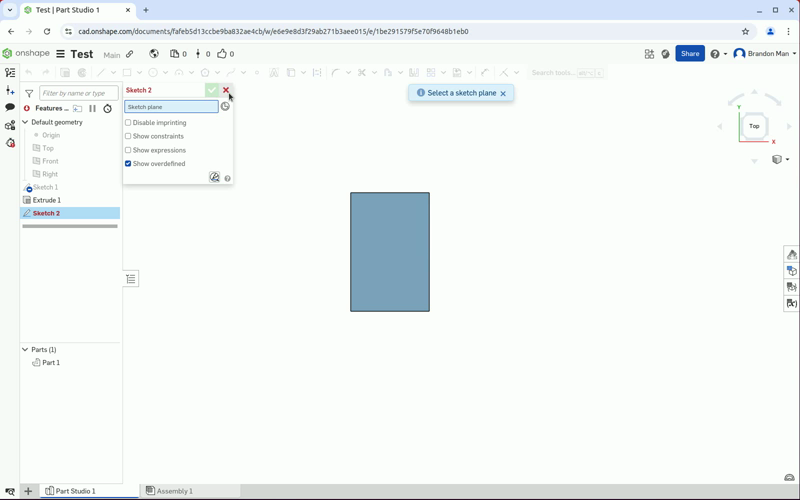
mouse_move(73, 150)
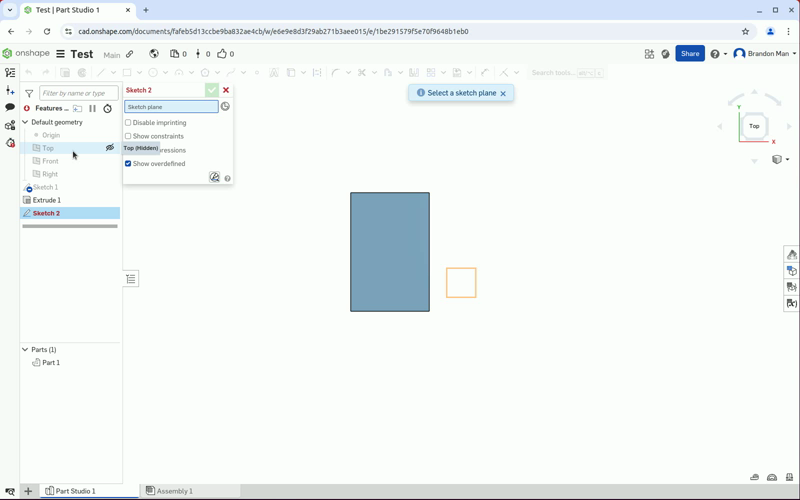
click(73, 150)
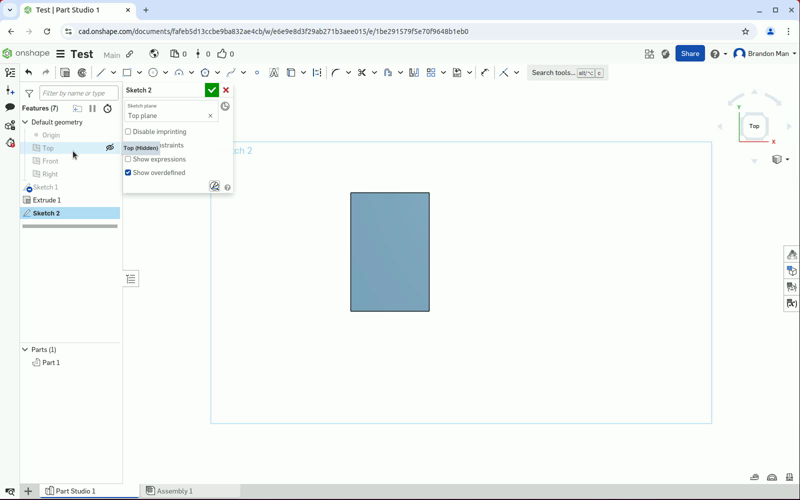
mouse_move(73, 352)
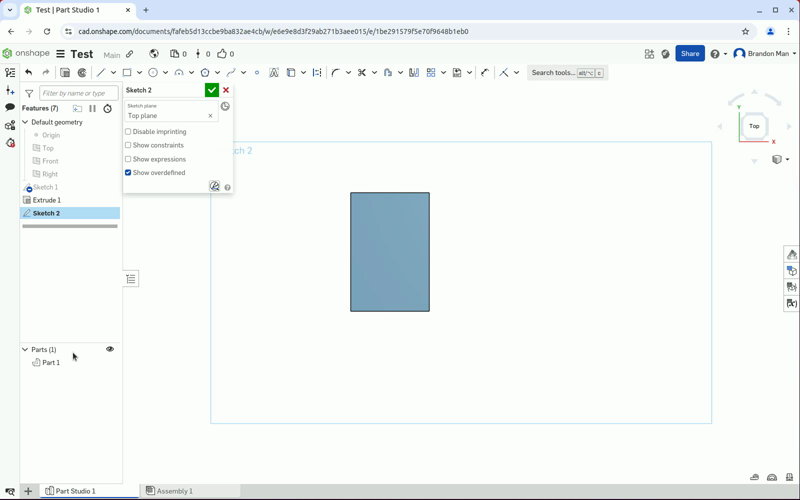
key(y)
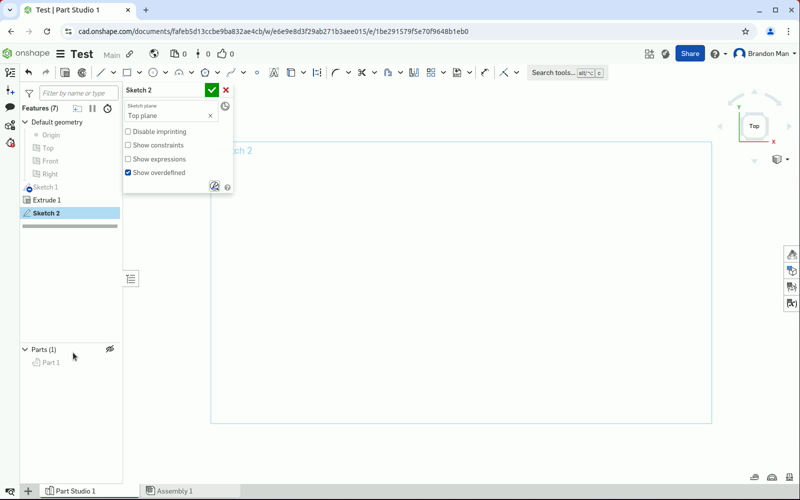
key(l)
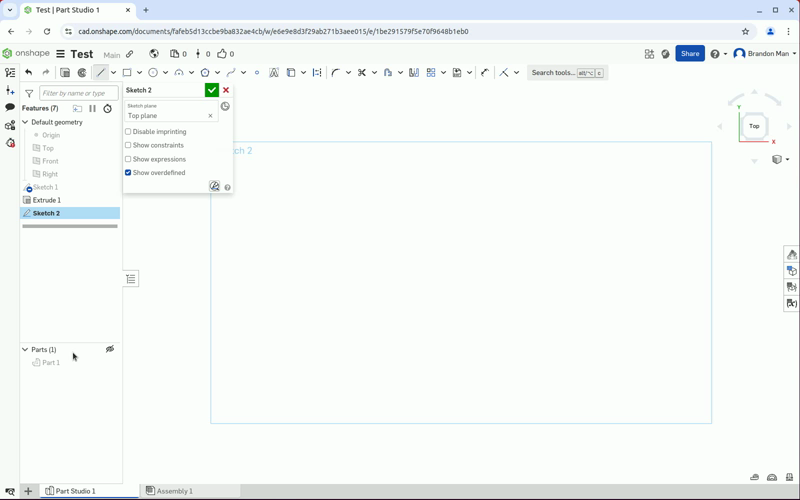
key_down(shift)
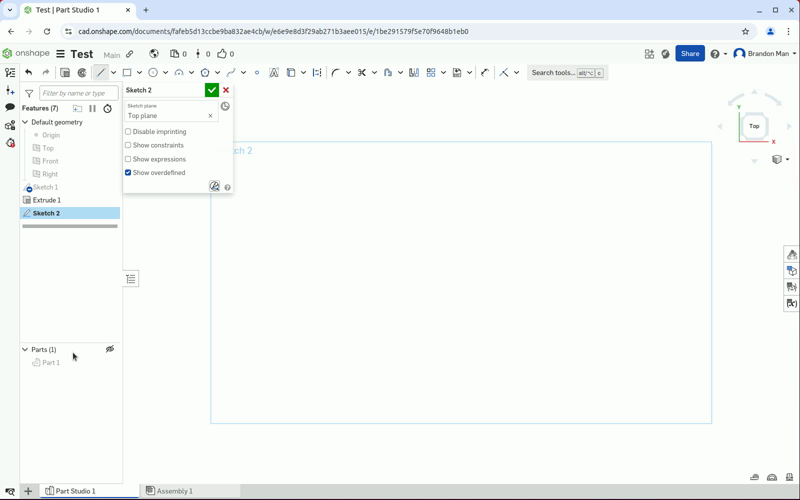
mouse_move(348, 366)
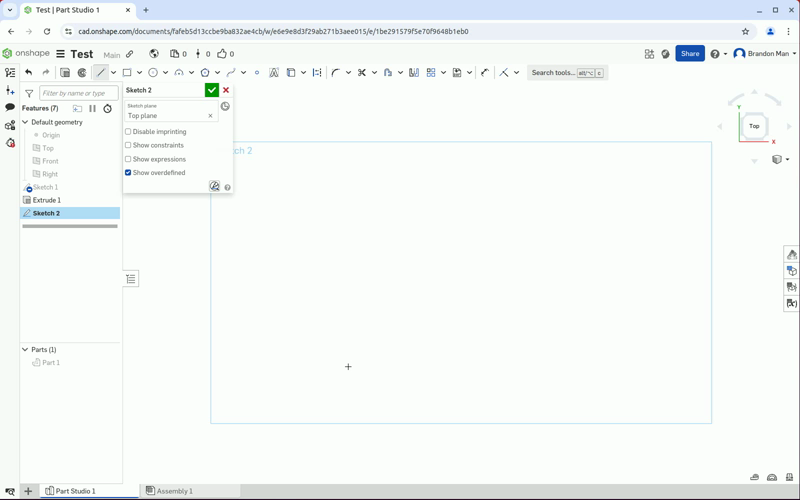
click(348, 366)
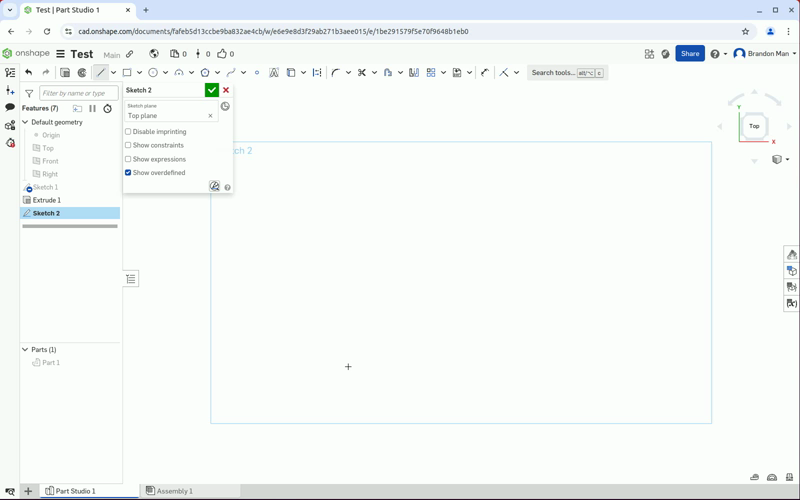
key_up(shift)
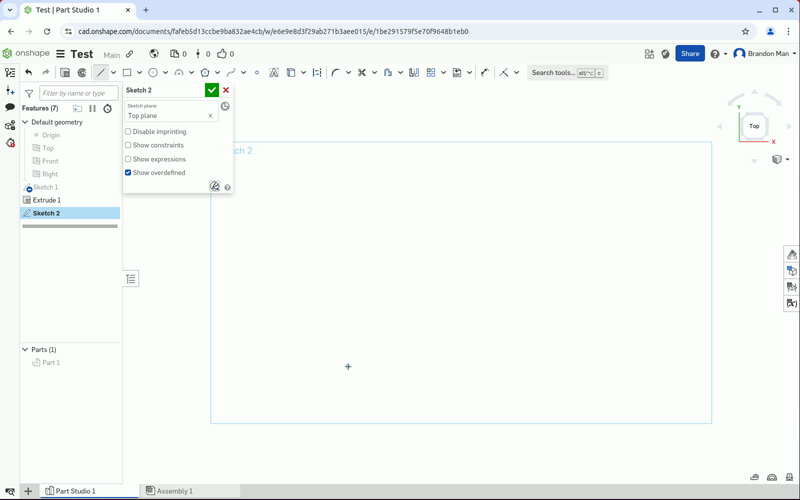
key_down(shift)
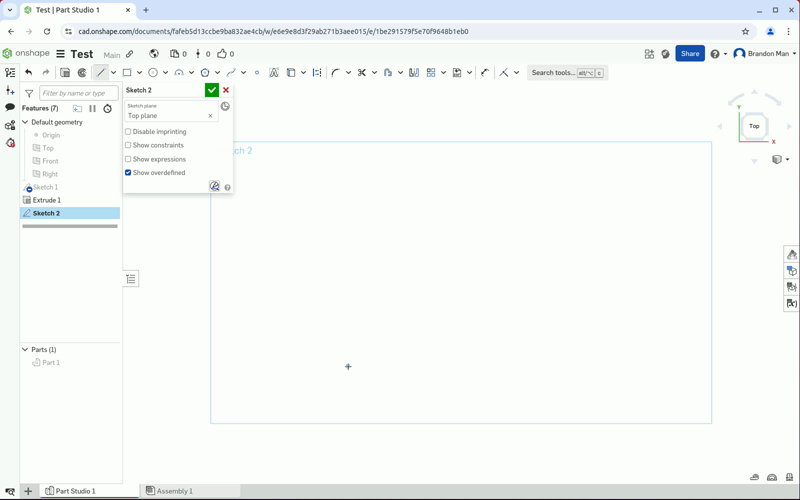
mouse_move(427, 366)
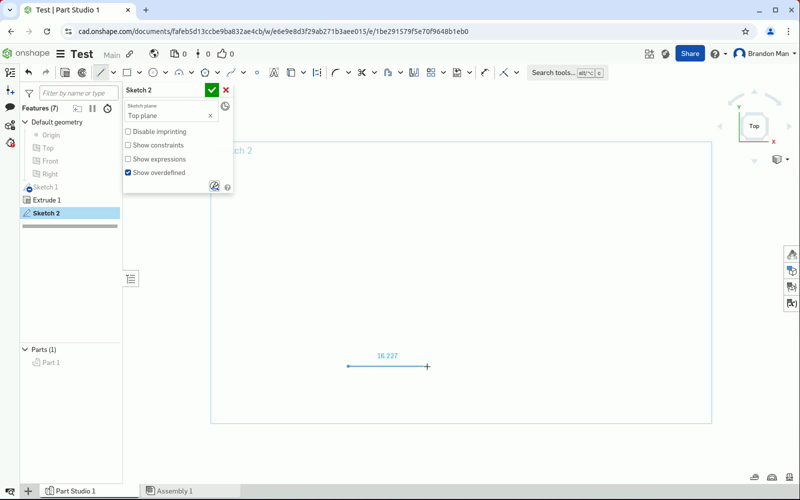
click(427, 366)
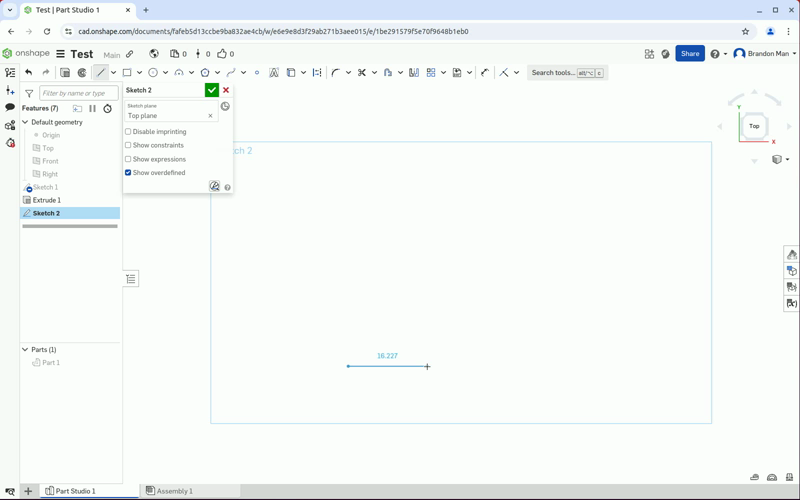
key_up(shift)
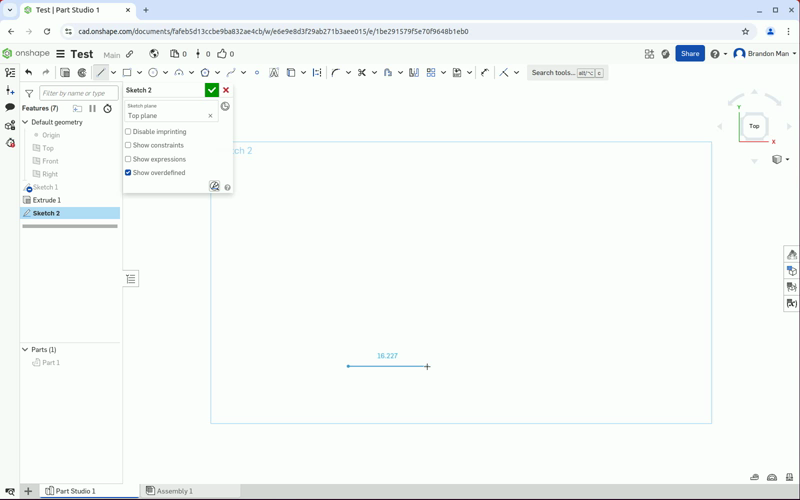
key_down(shift)
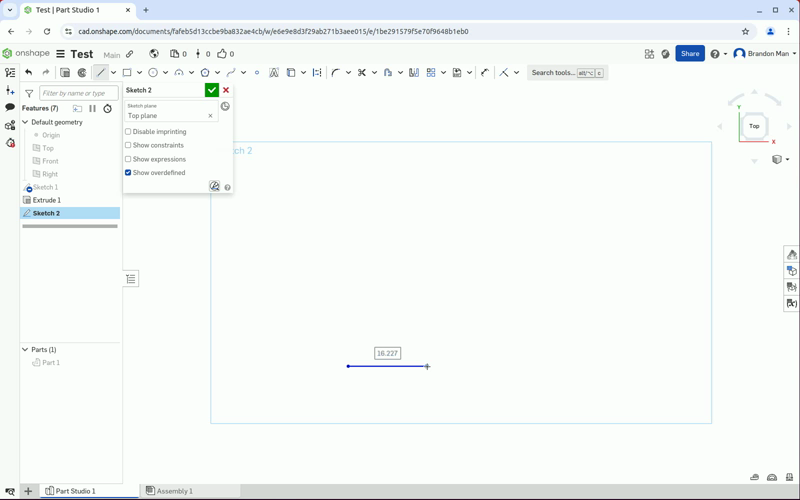
mouse_move(457, 366)
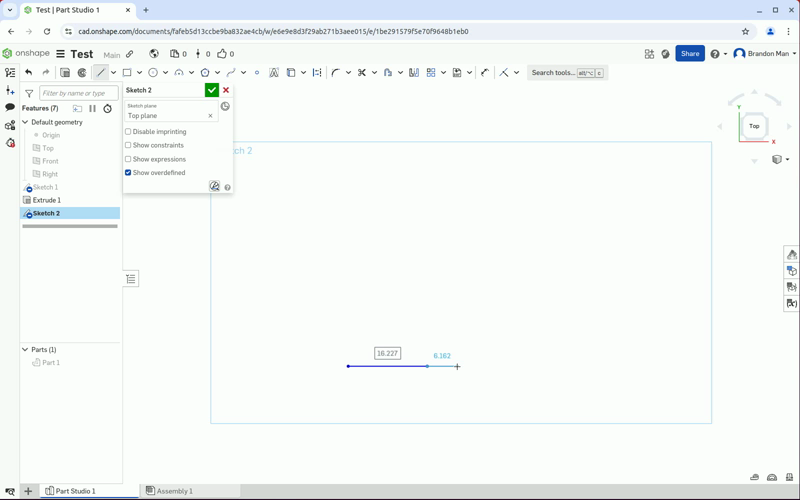
mouse_move(427, 361)
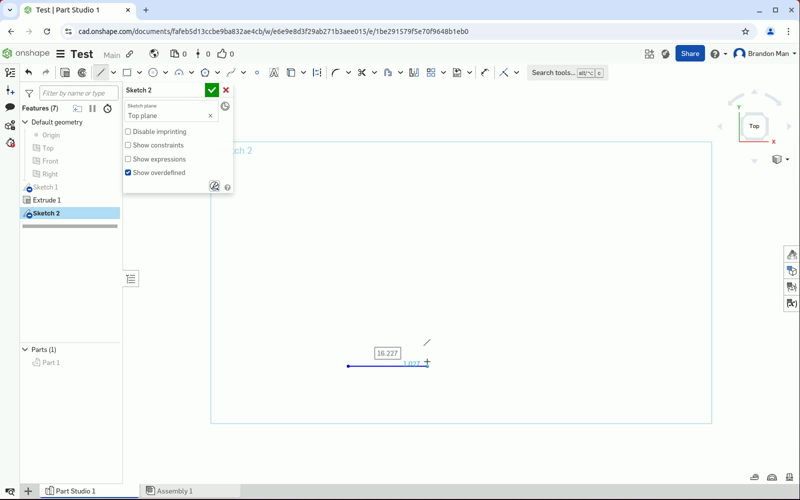
scroll(6)
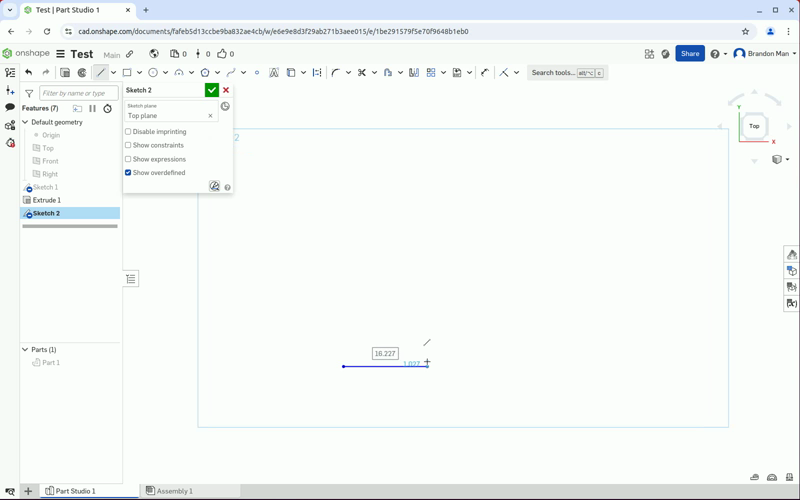
scroll(6)
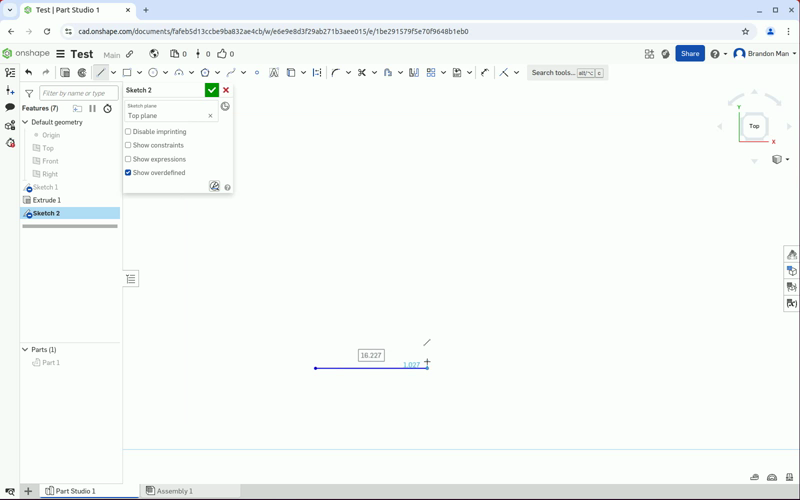
scroll(6)
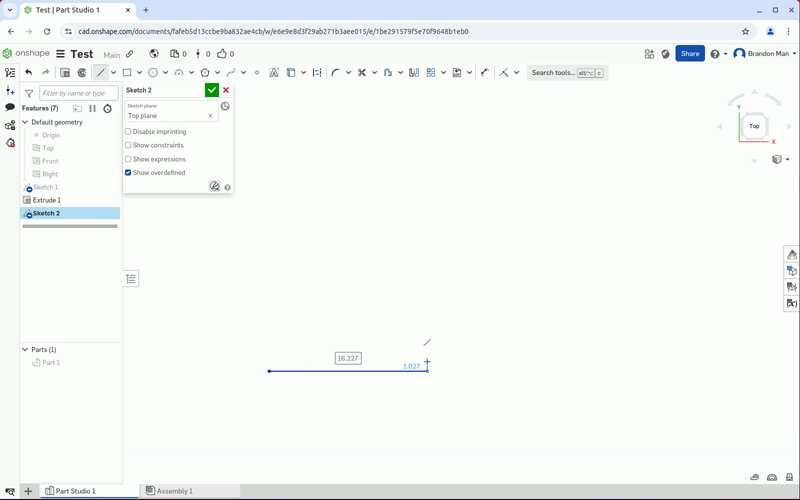
scroll(6)
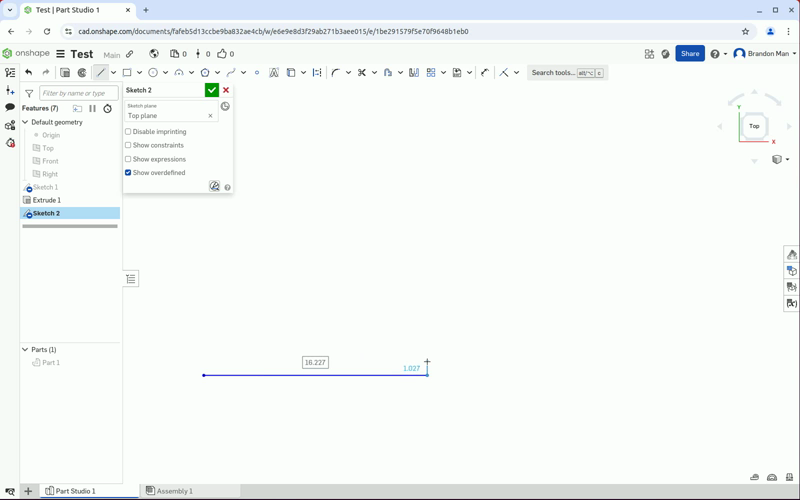
scroll(6)
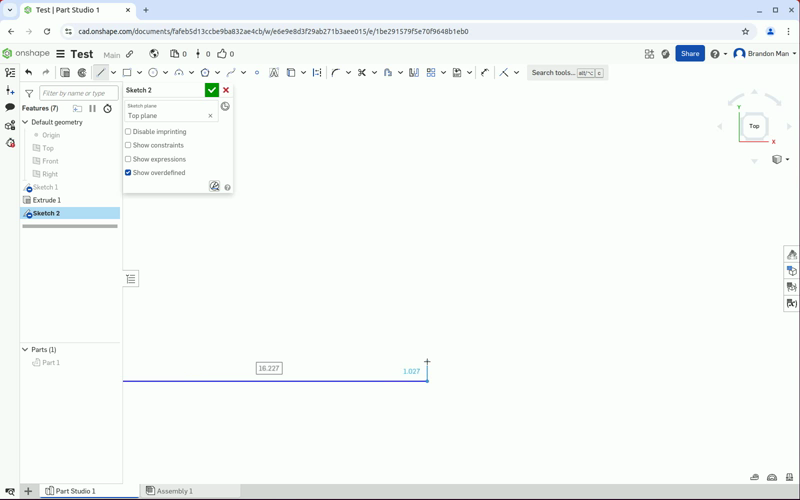
scroll(6)
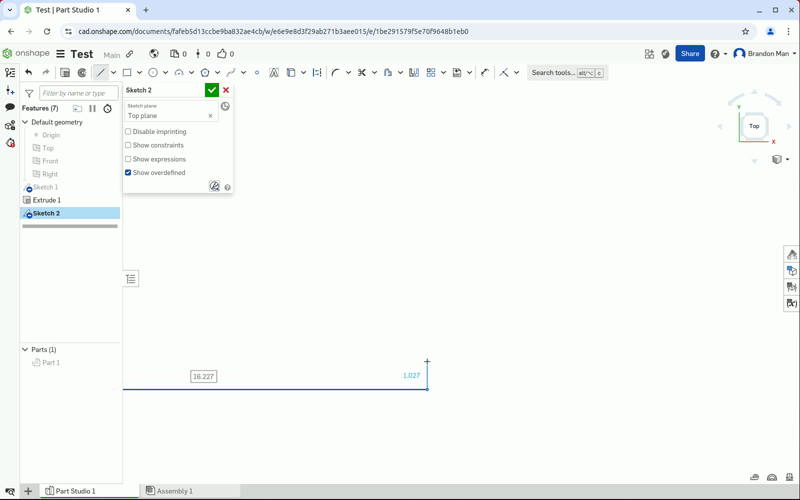
scroll(6)
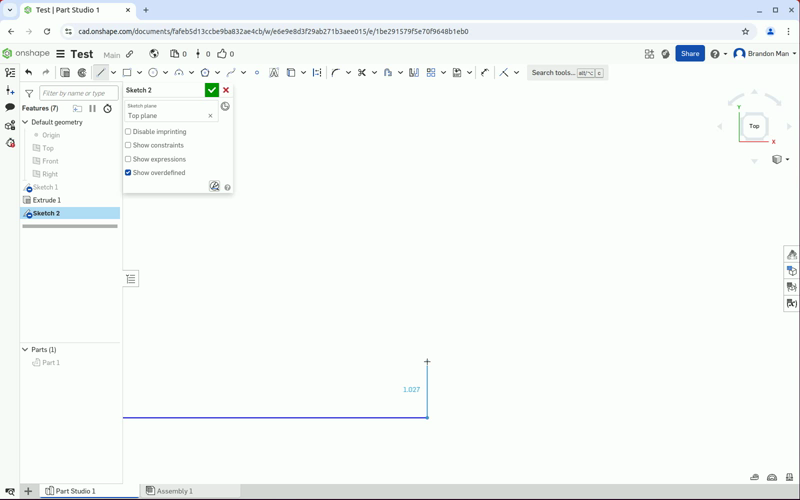
click(427, 361)
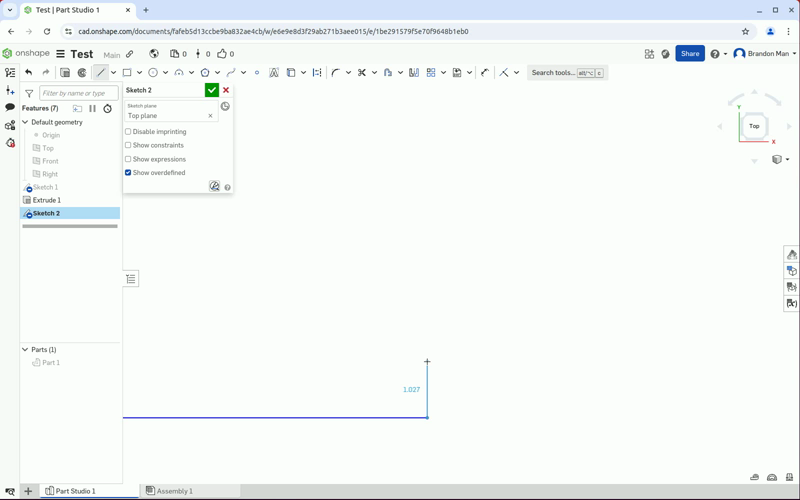
scroll(-6)
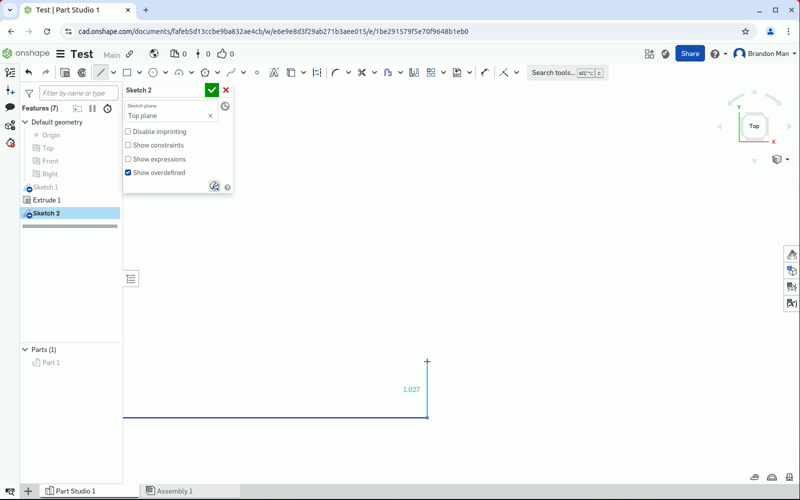
scroll(-6)
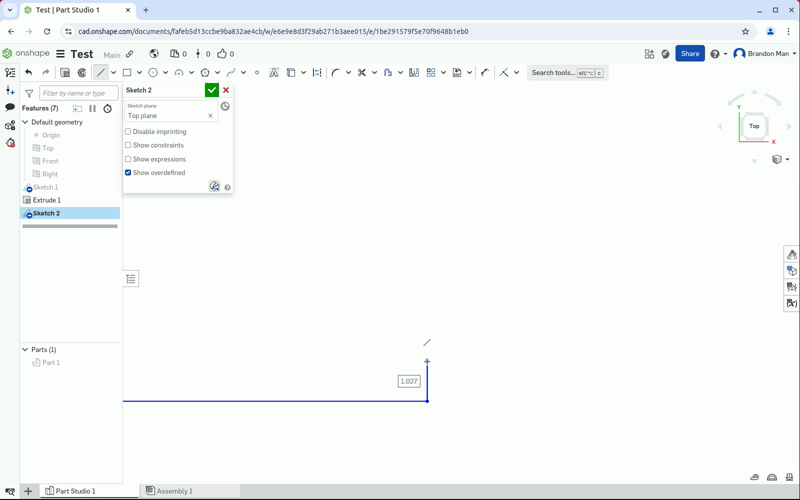
scroll(-6)
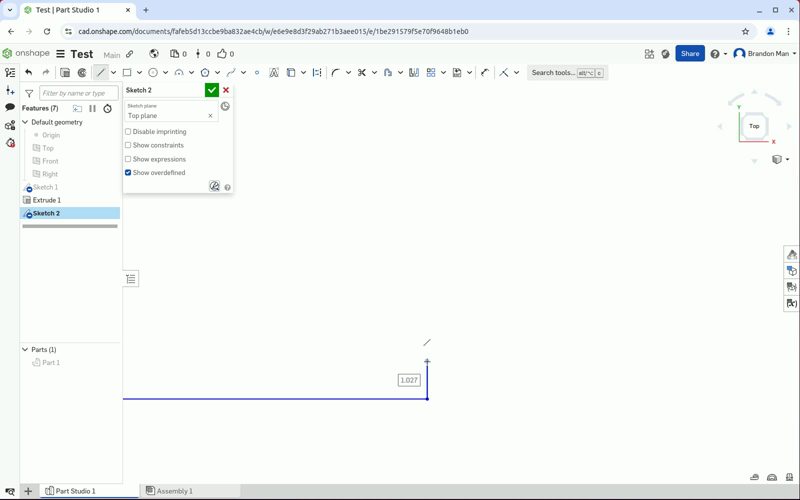
scroll(-6)
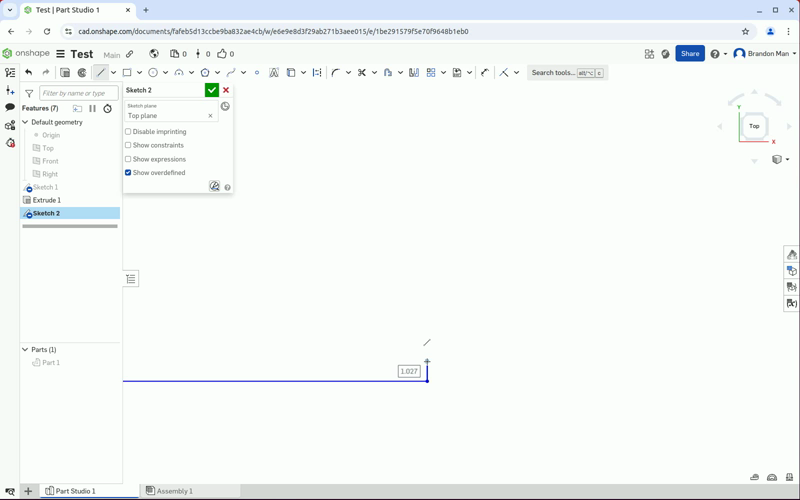
scroll(-6)
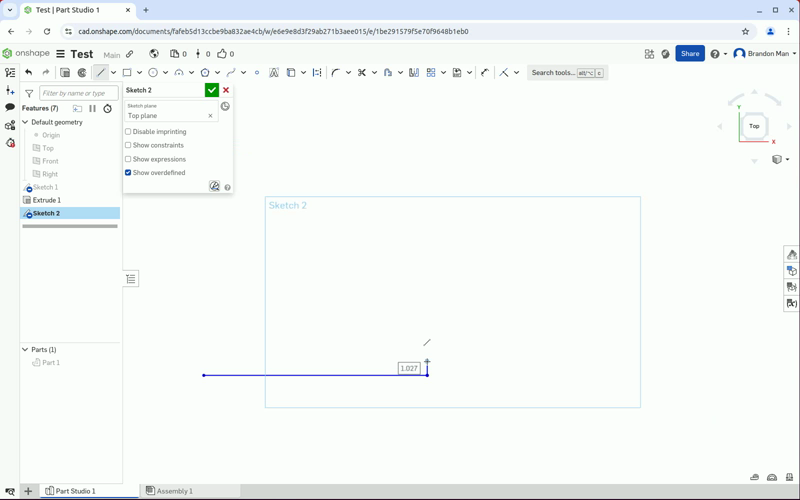
scroll(-6)
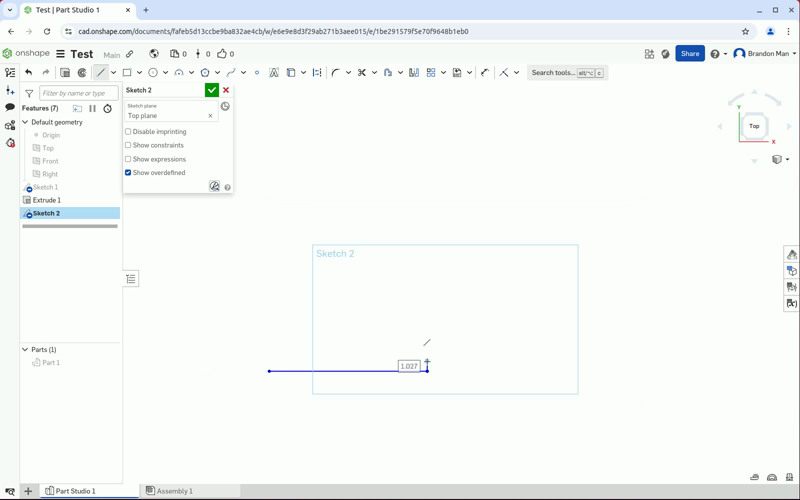
scroll(-6)
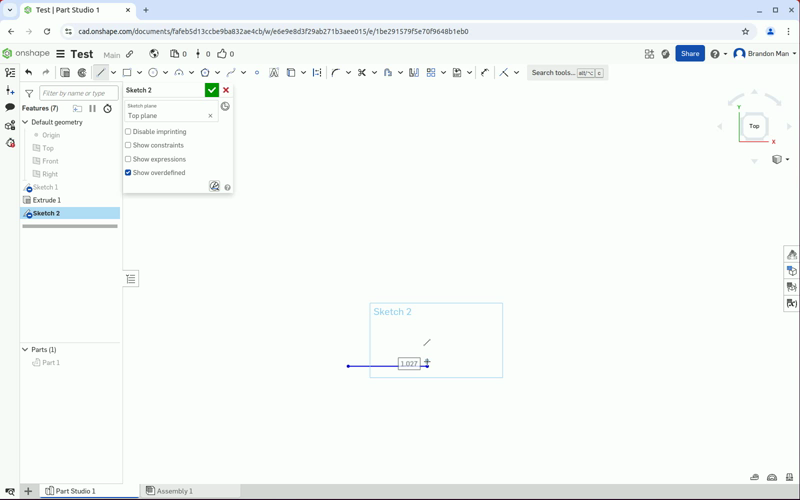
key_up(shift)
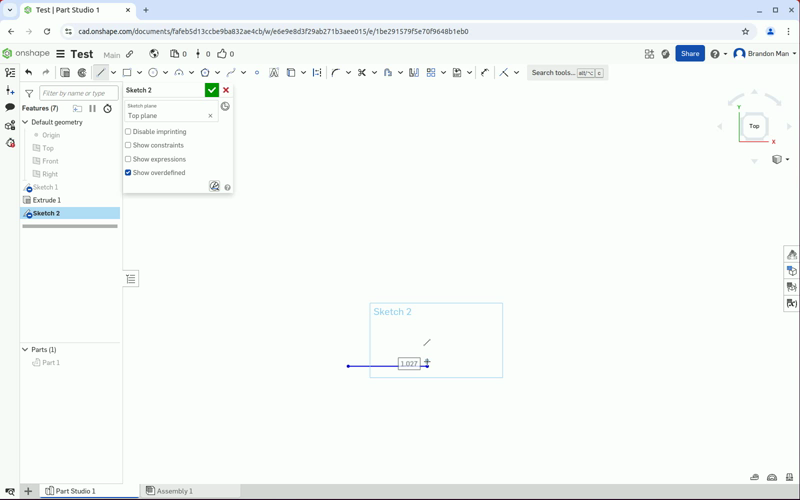
key_down(shift)
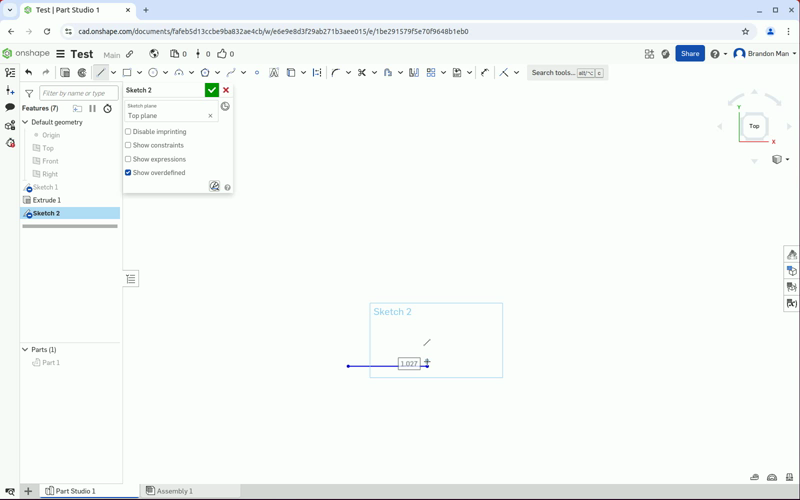
mouse_move(348, 361)
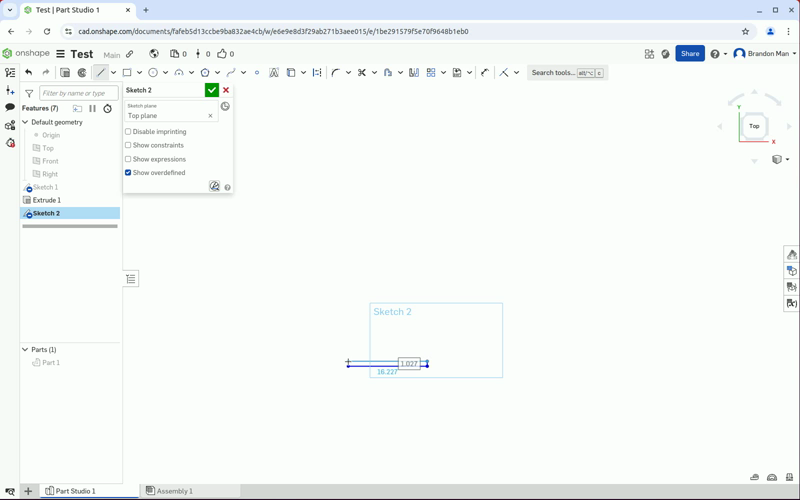
click(348, 361)
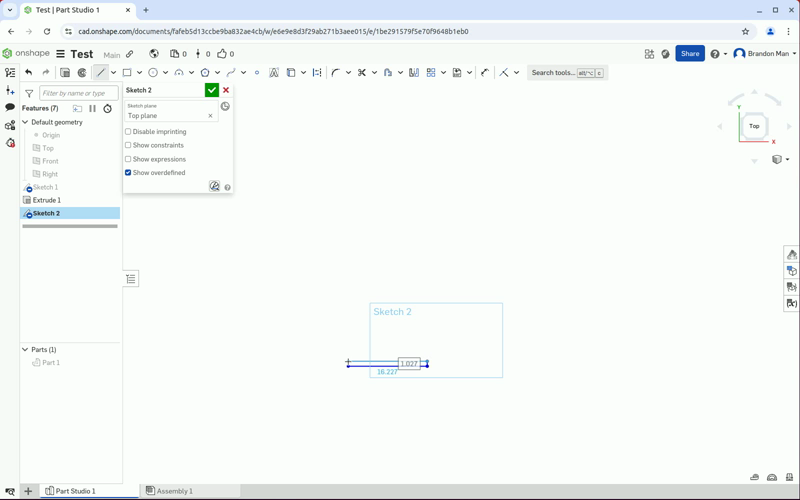
key_up(shift)
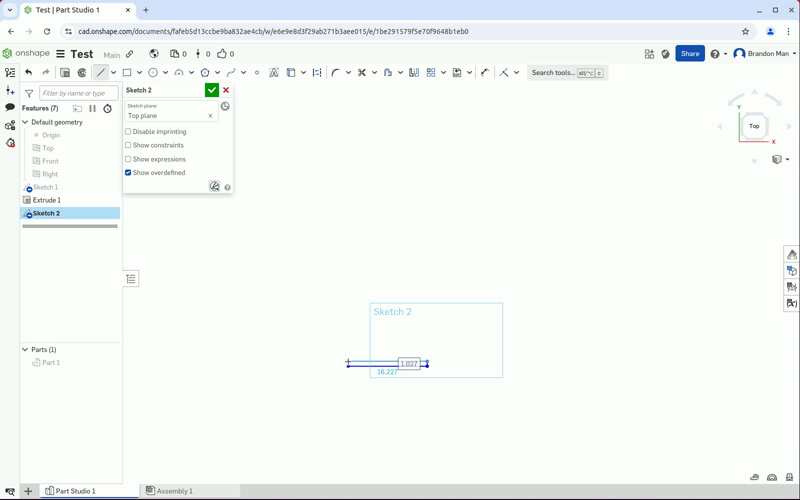
mouse_move(378, 361)
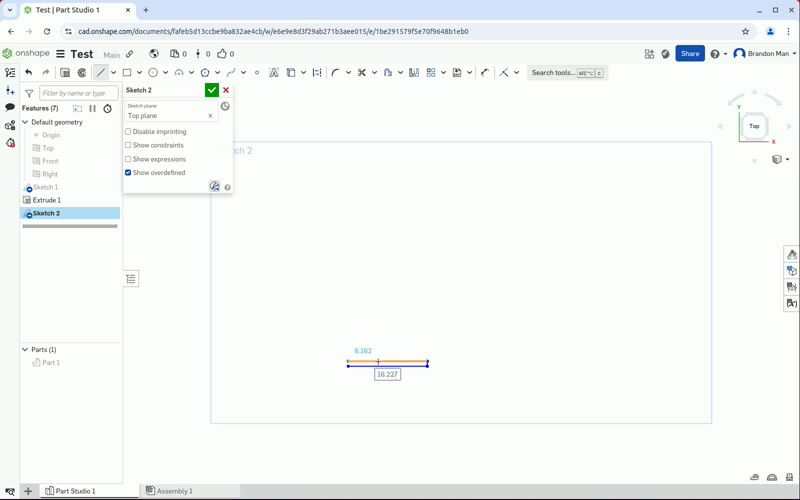
key_down(shift)
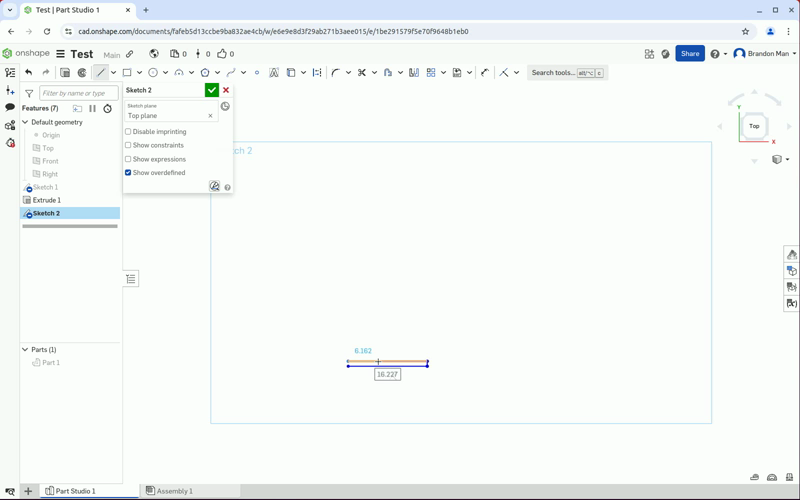
mouse_move(348, 366)
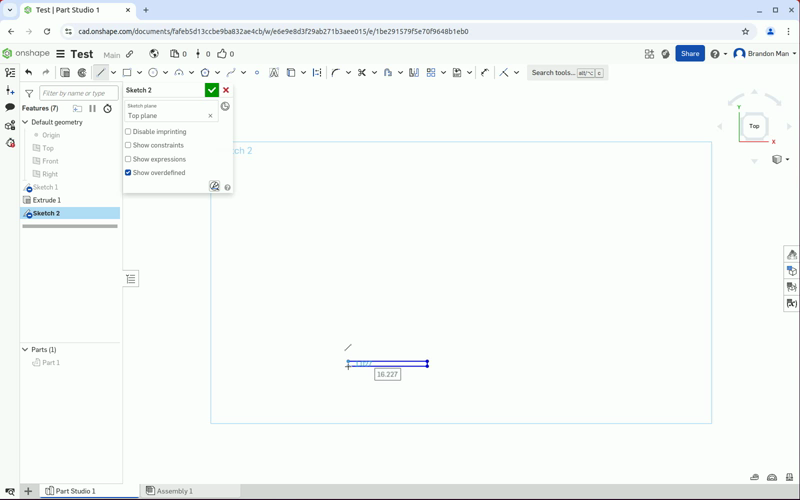
scroll(6)
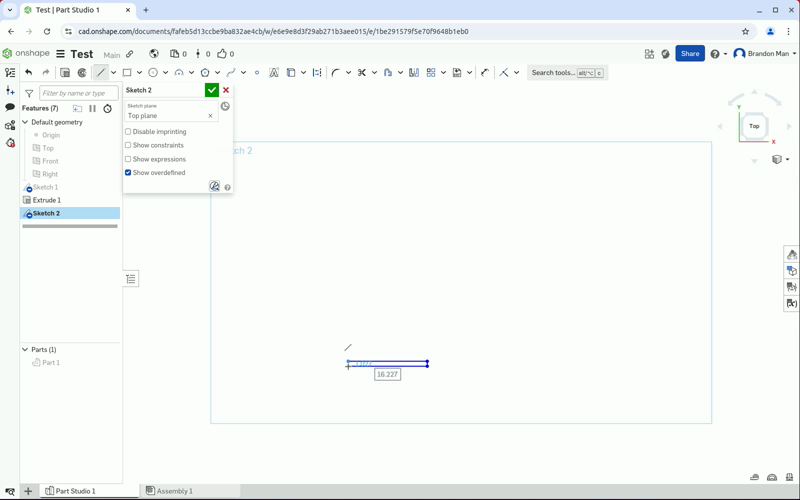
scroll(6)
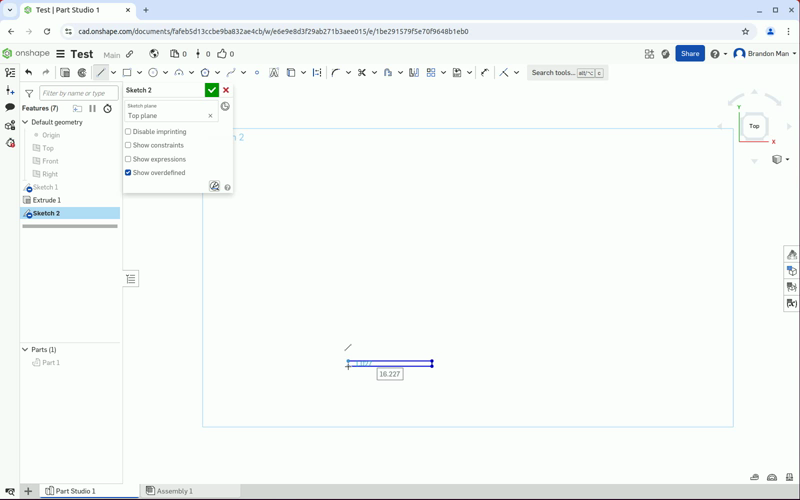
scroll(6)
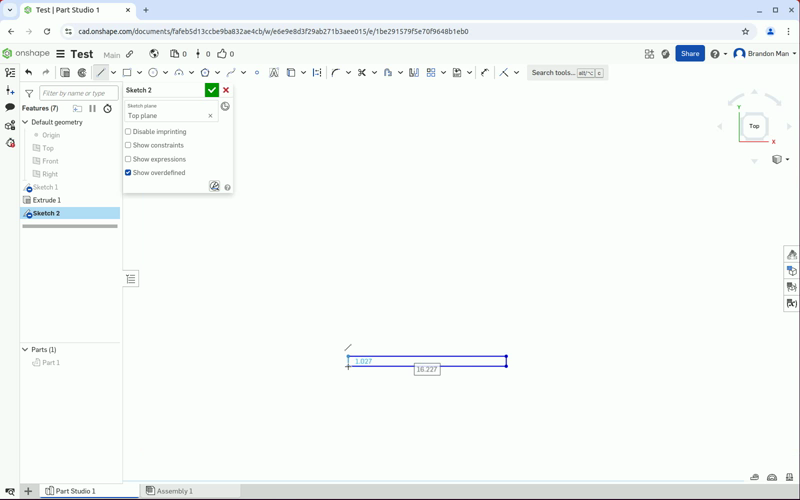
scroll(6)
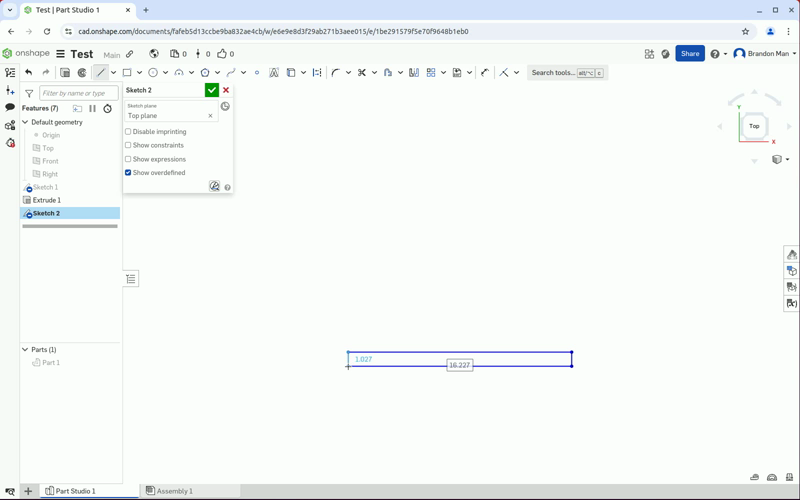
scroll(6)
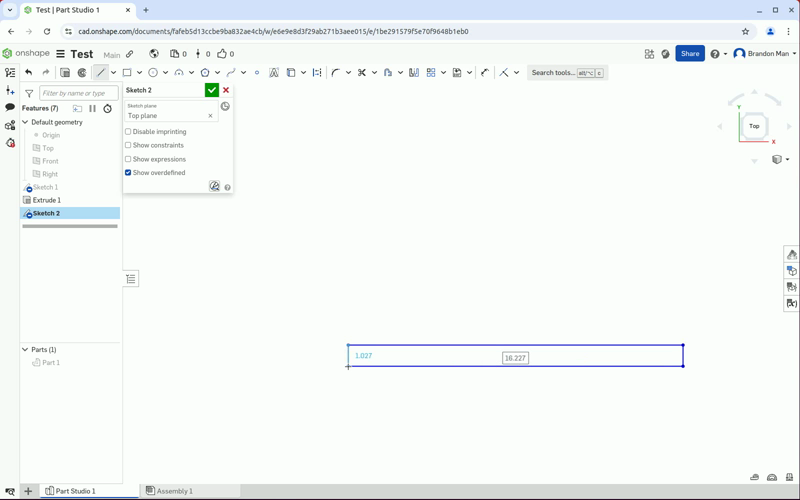
scroll(6)
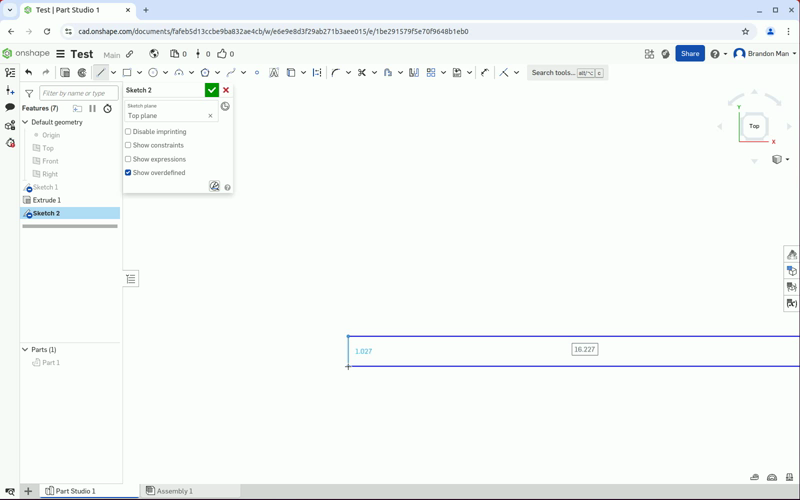
scroll(6)
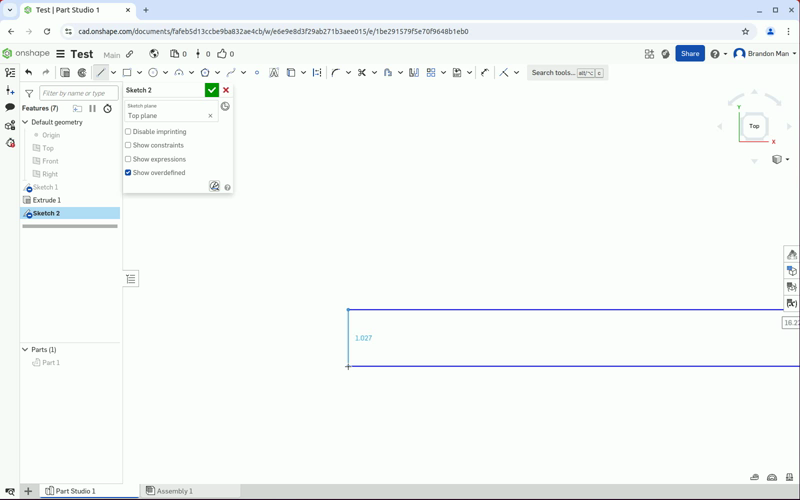
key_up(shift)
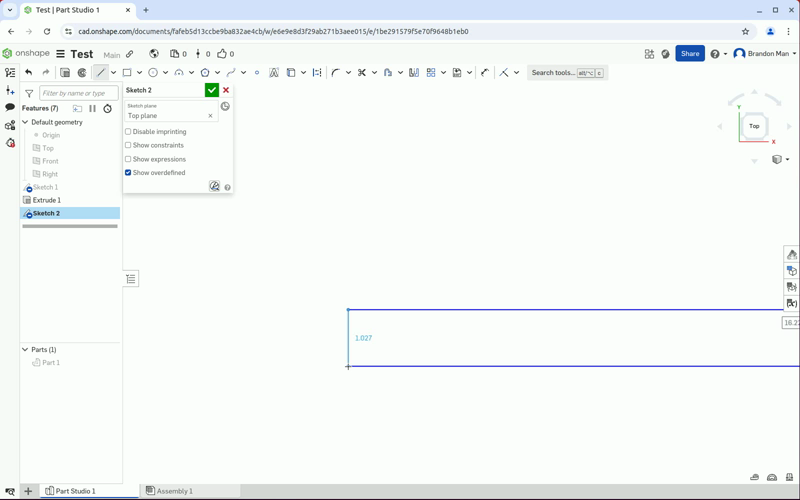
click(348, 366)
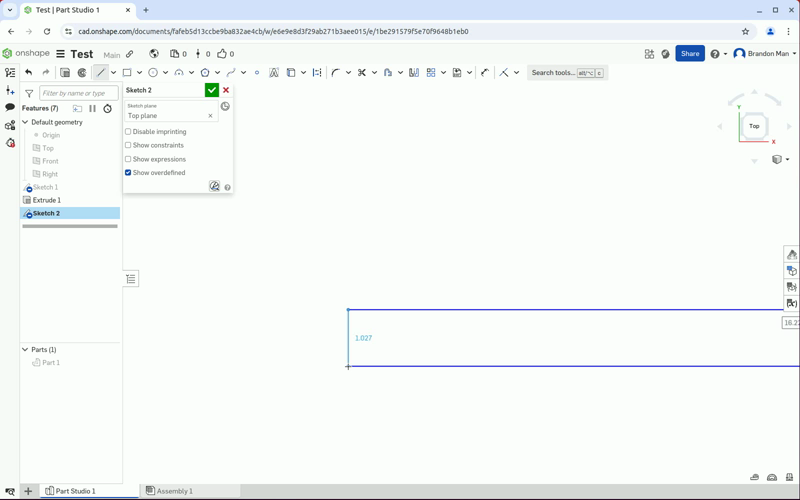
scroll(-6)
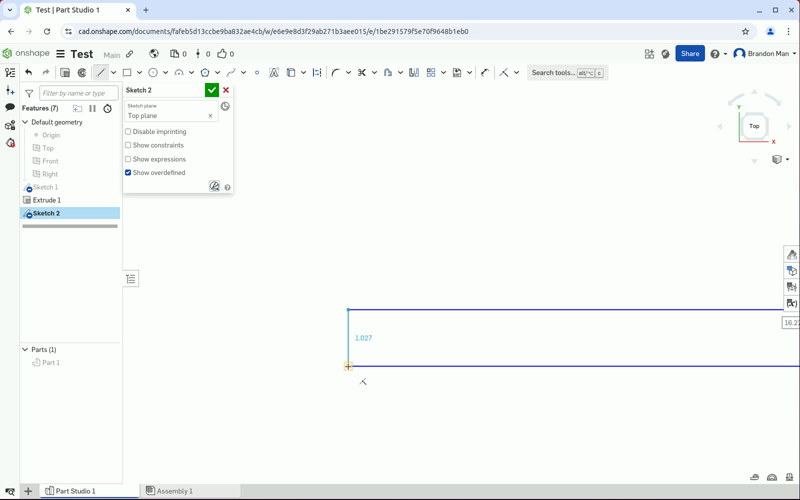
scroll(-6)
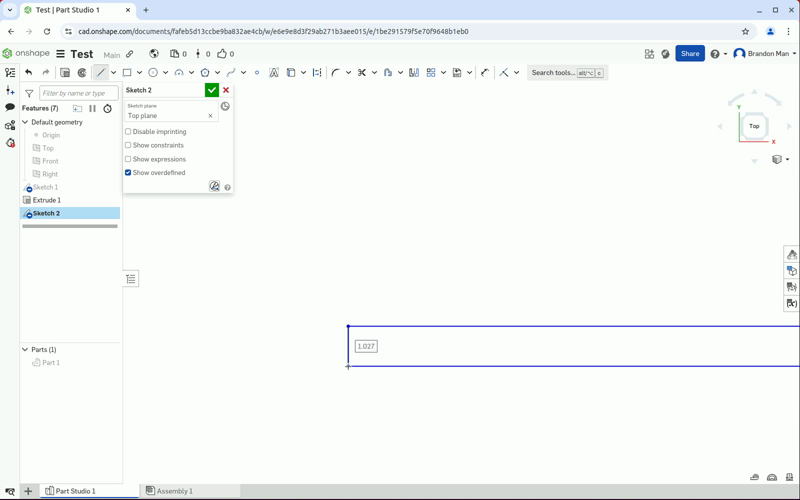
scroll(-6)
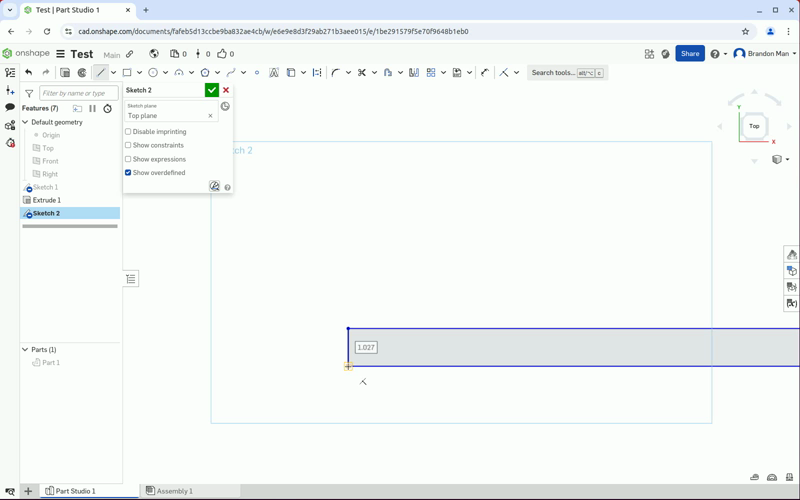
scroll(-6)
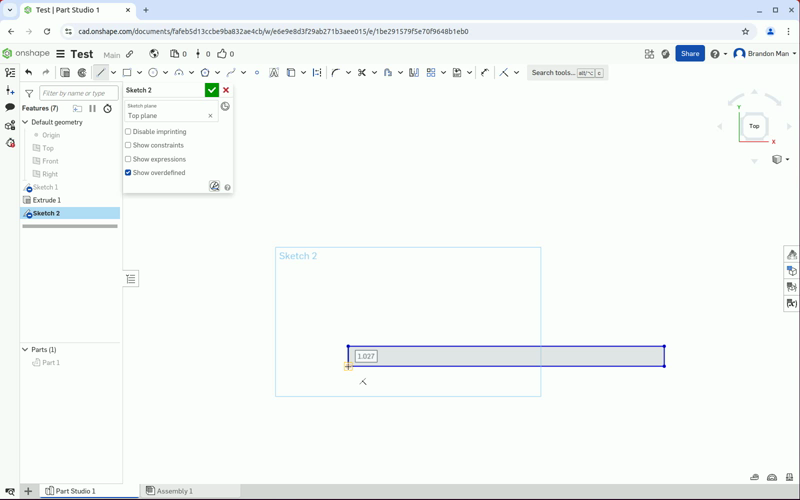
scroll(-6)
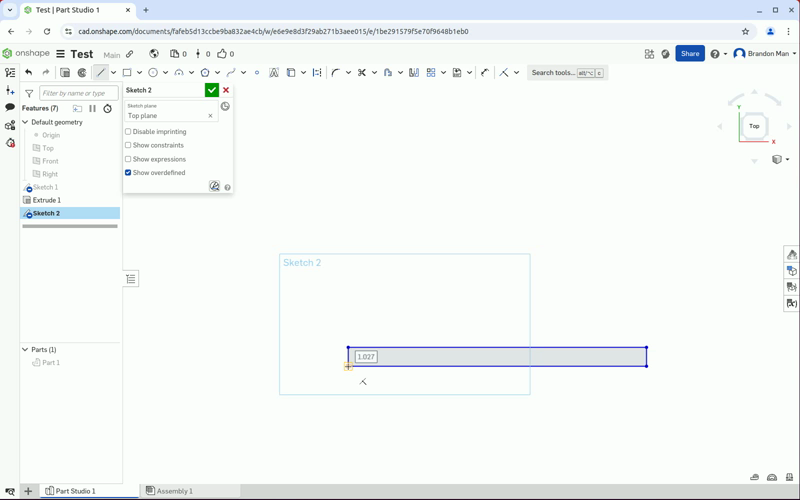
scroll(-6)
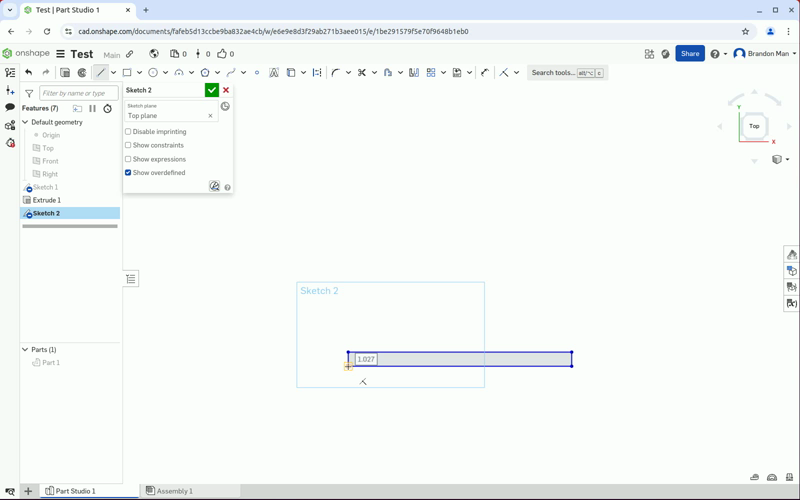
scroll(-6)
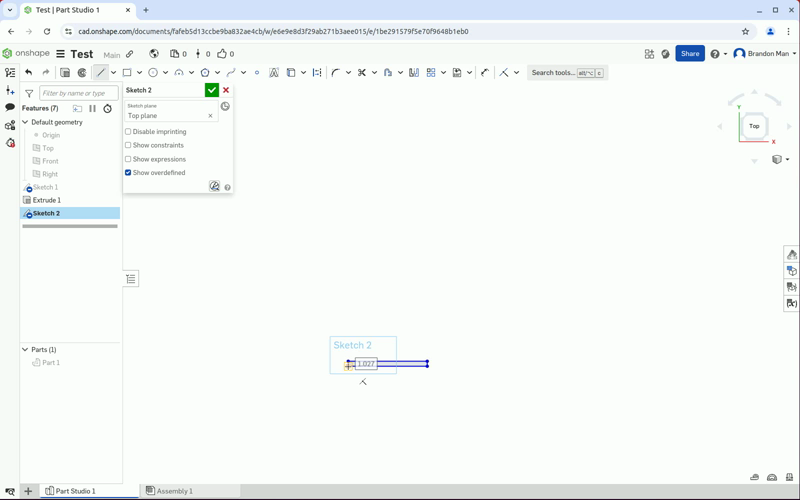
key(esc)
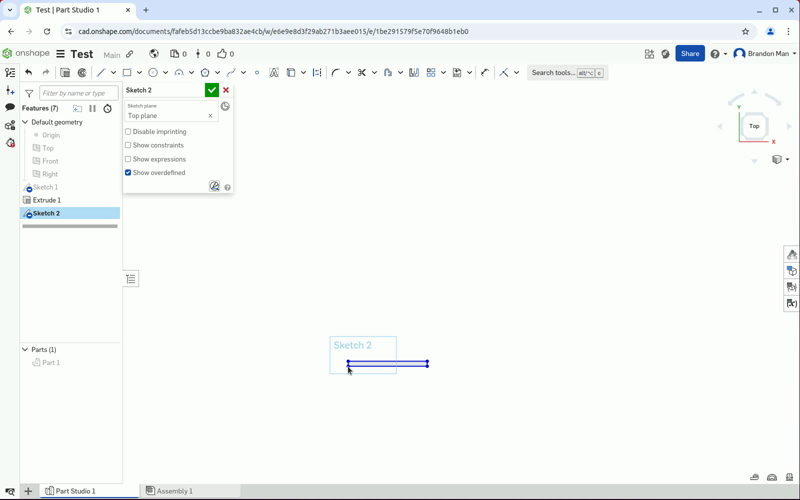
mouse_move(413, 361)
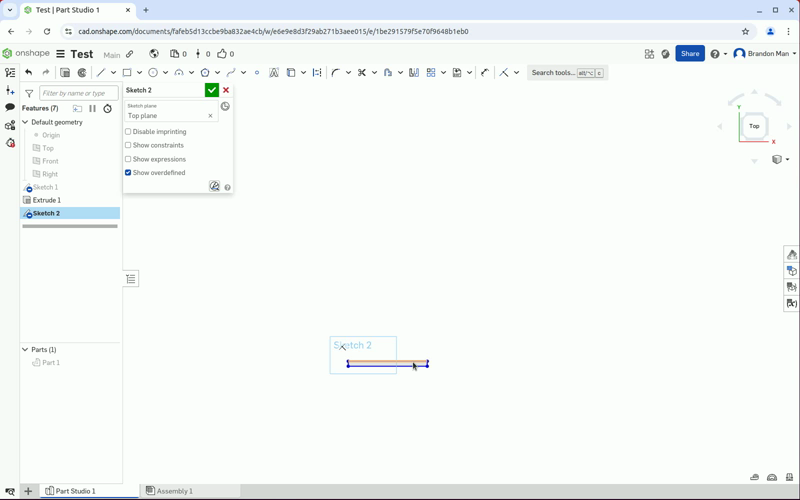
scroll(6)
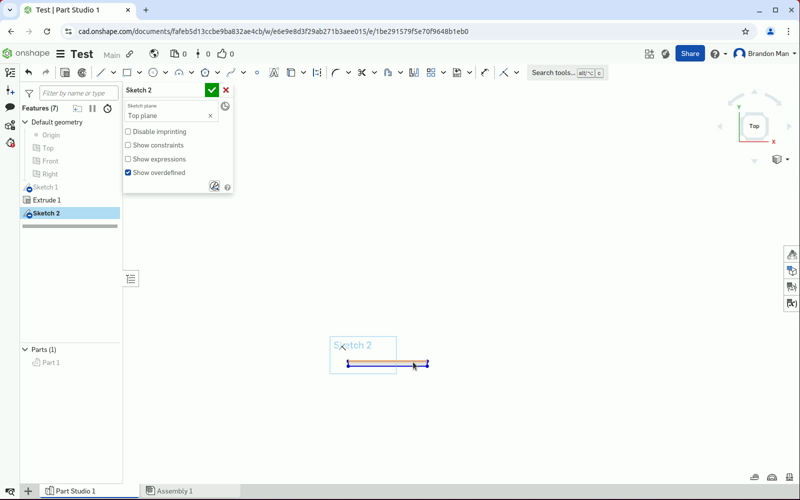
scroll(6)
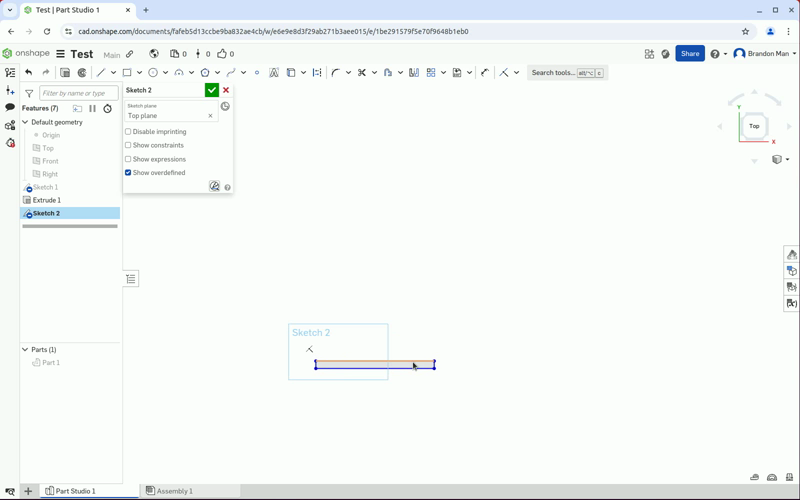
scroll(6)
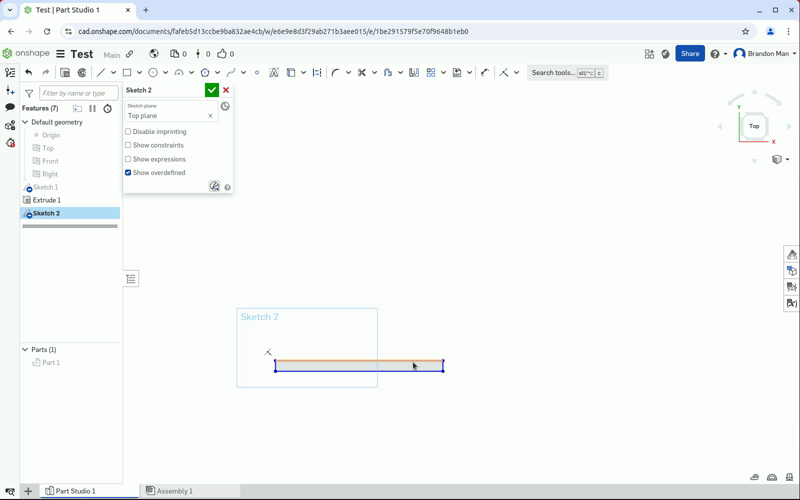
scroll(6)
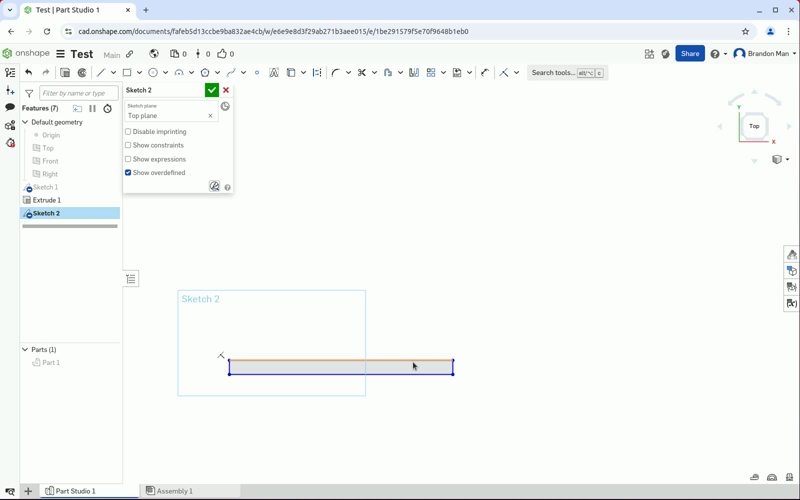
scroll(6)
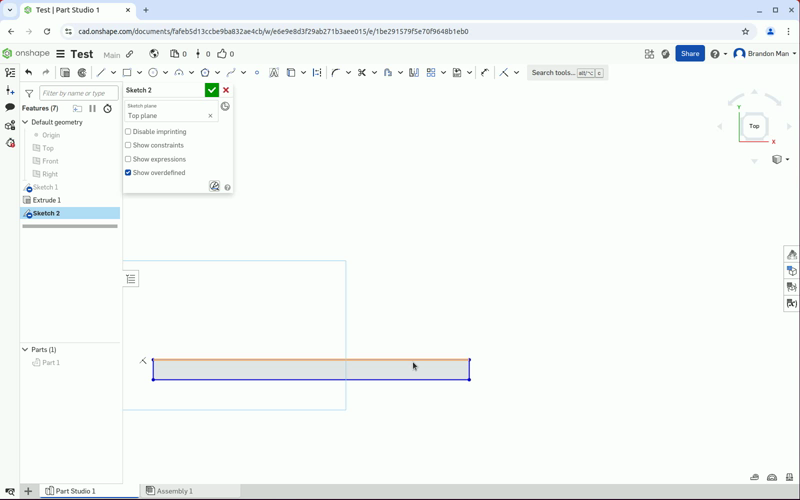
scroll(6)
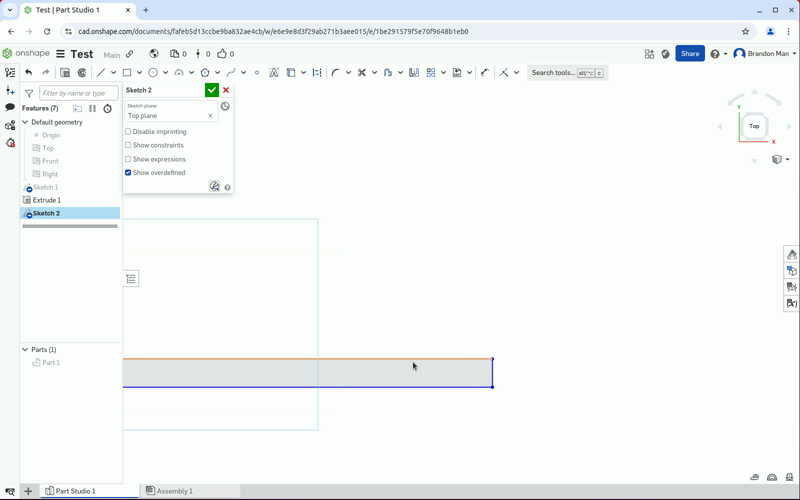
scroll(6)
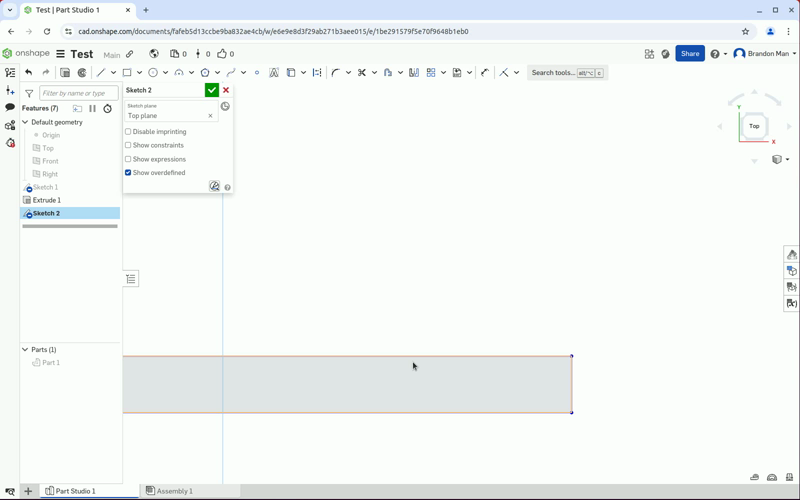
click(413, 361)
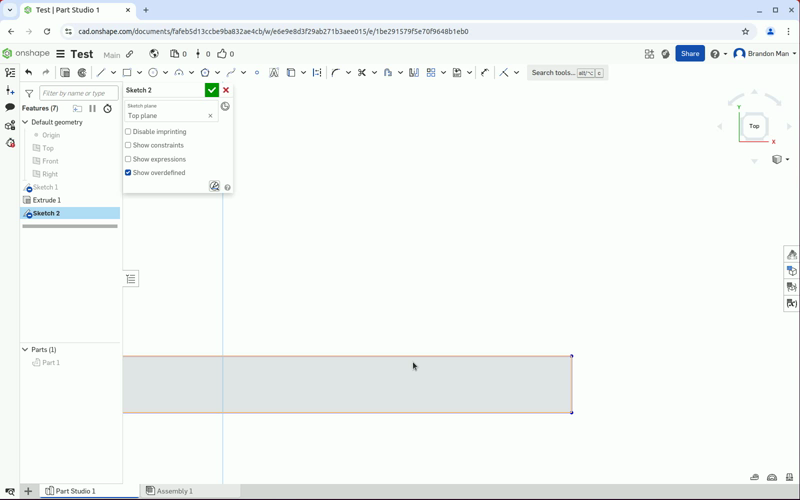
scroll(-6)
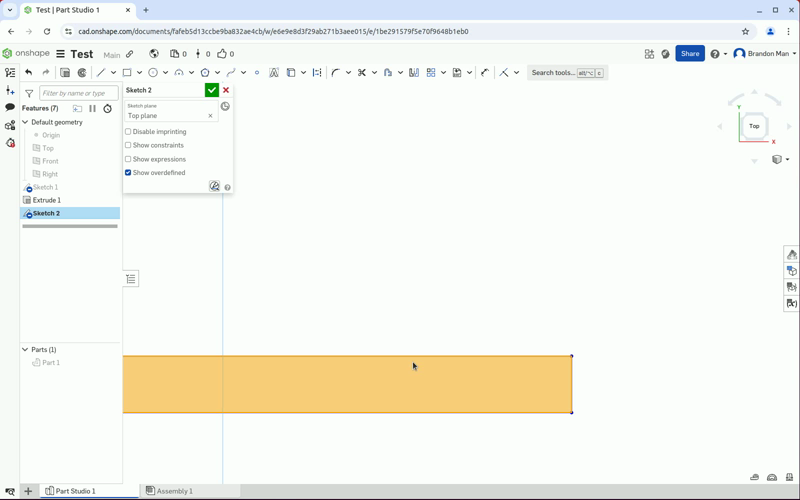
scroll(-6)
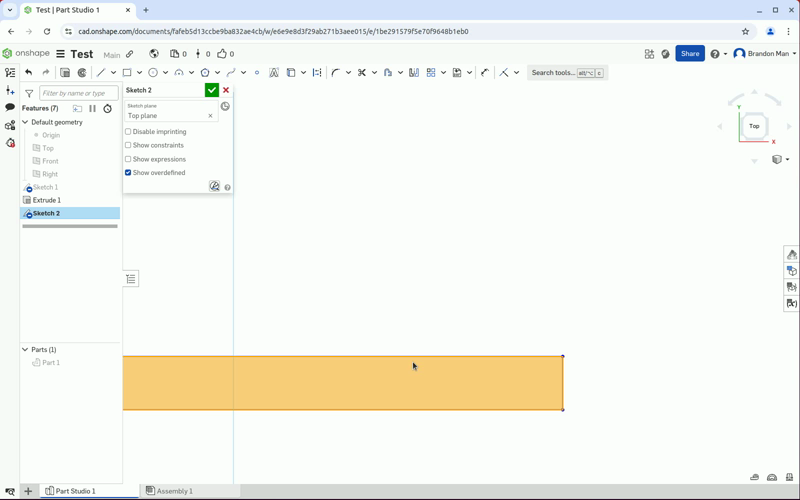
scroll(-6)
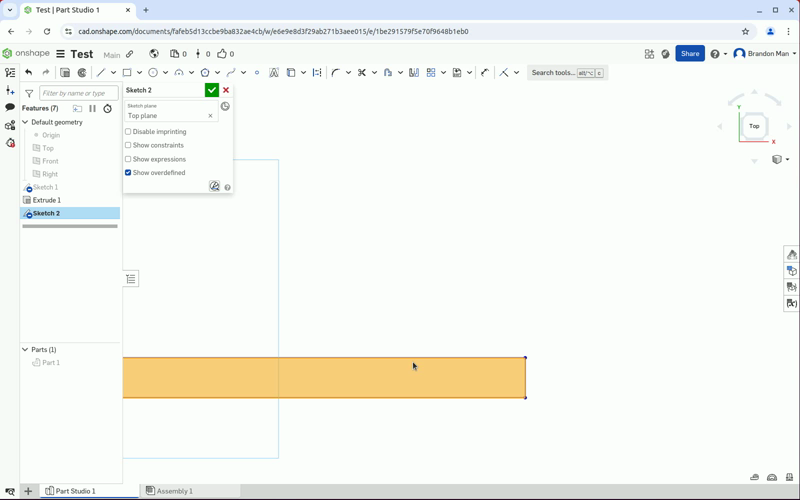
scroll(-6)
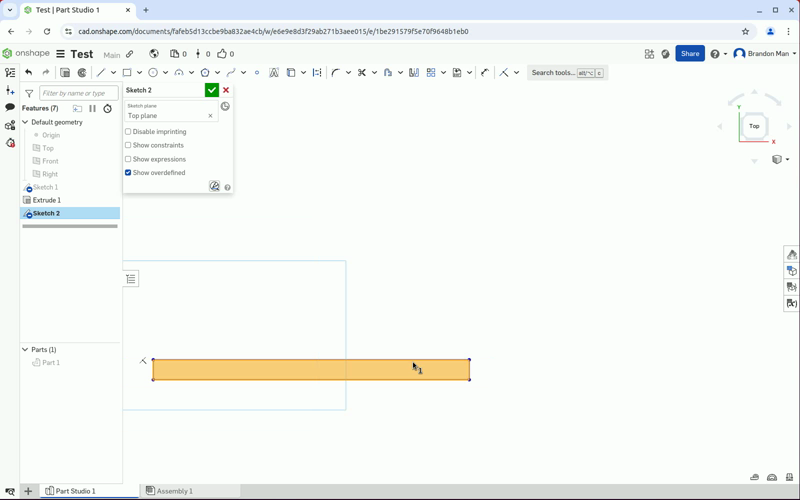
scroll(-6)
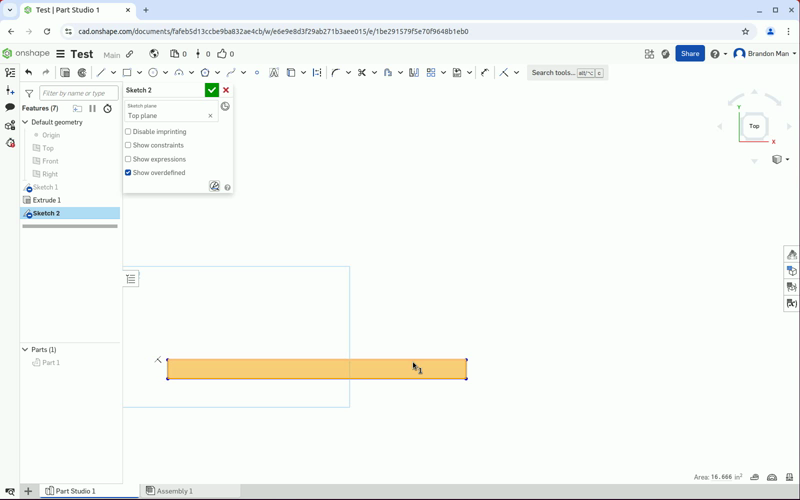
scroll(-6)
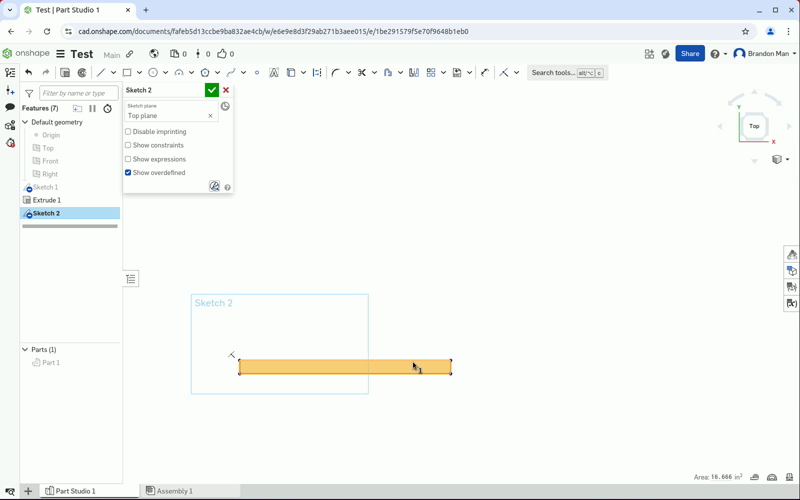
scroll(-6)
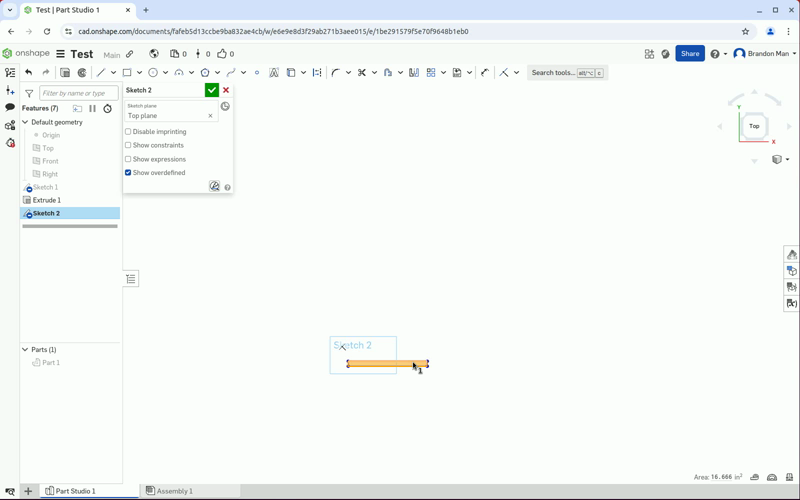
mouse_move(73, 352)
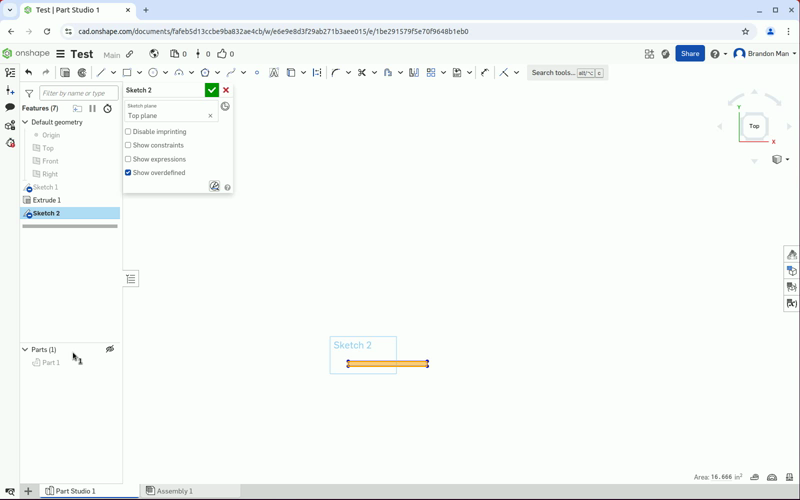
key(shift+y)
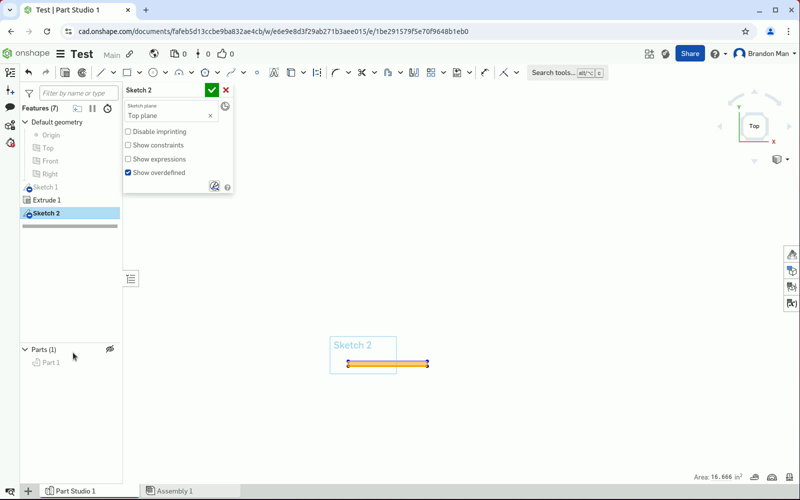
key(shift+e)
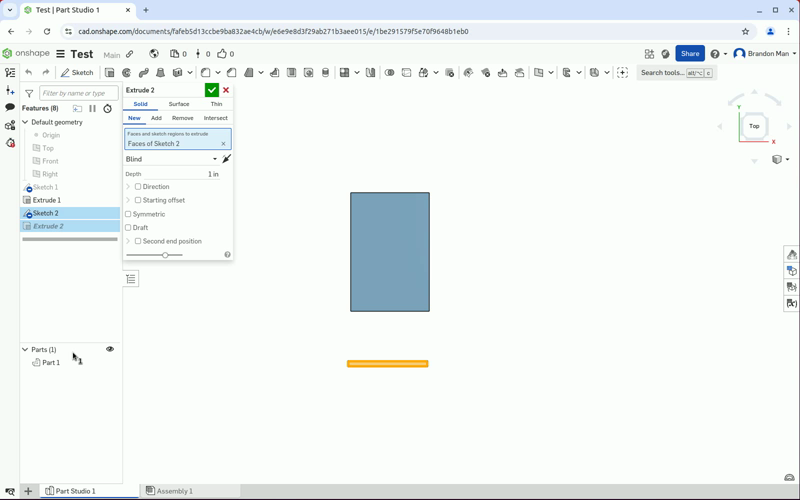
mouse_move(143, 106)
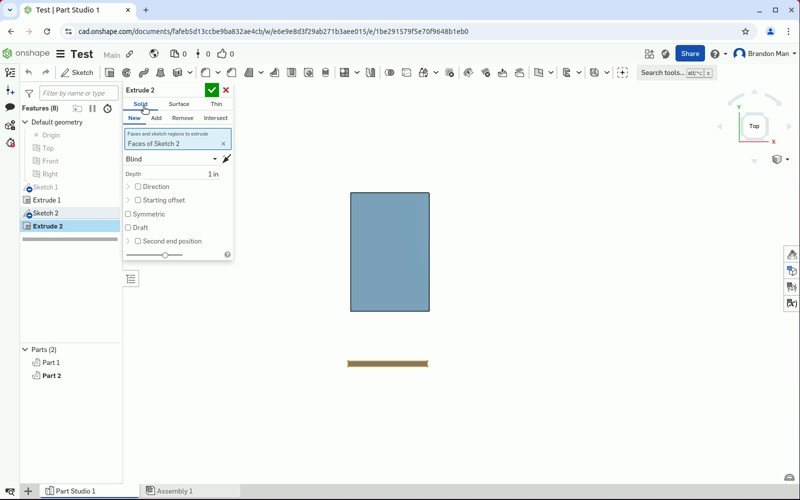
click(143, 106)
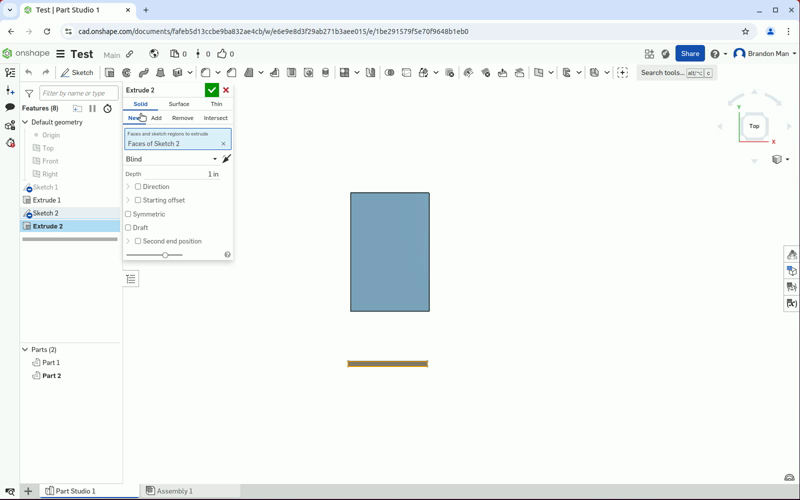
mouse_move(137, 120)
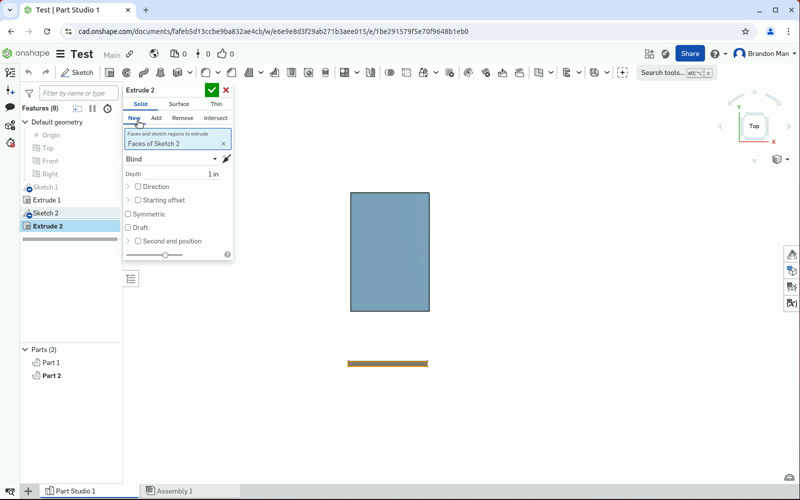
click(137, 120)
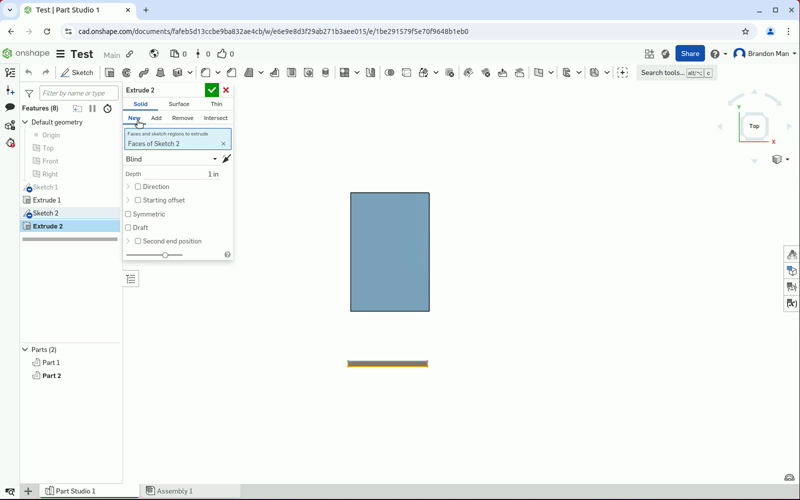
key(tab, 4)
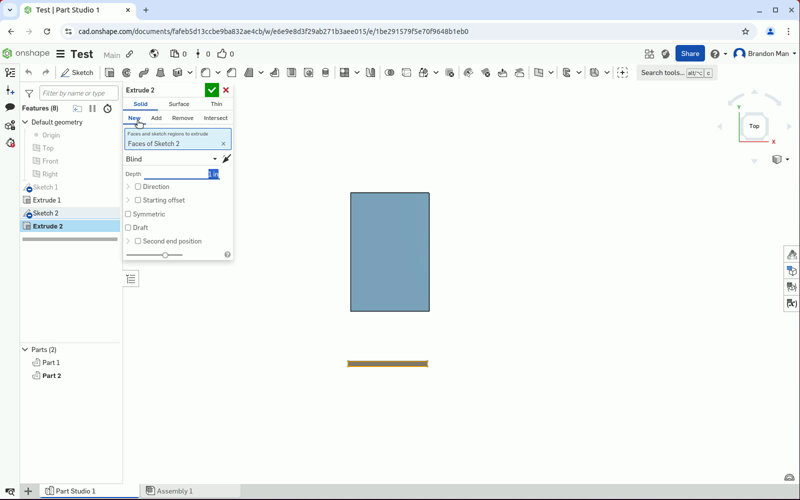
text(6.018)
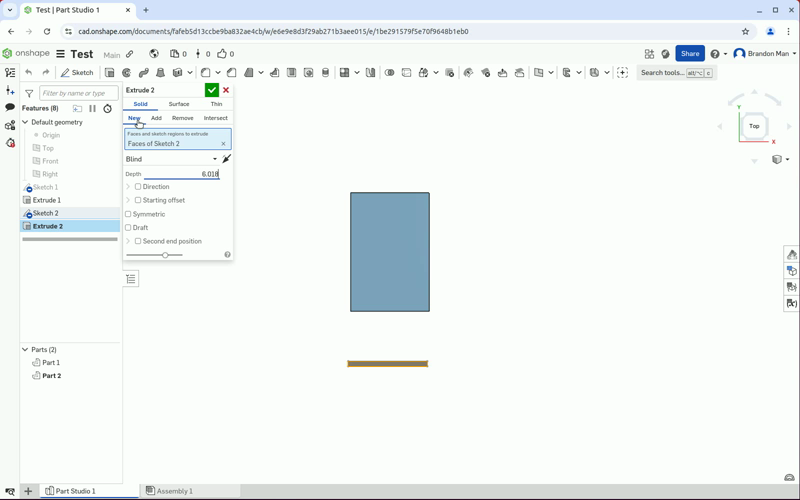
key(enter)
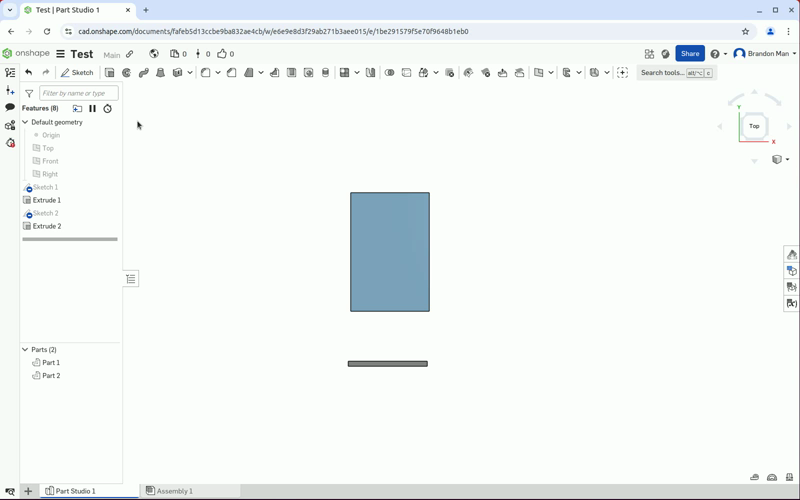
key(shift+h)
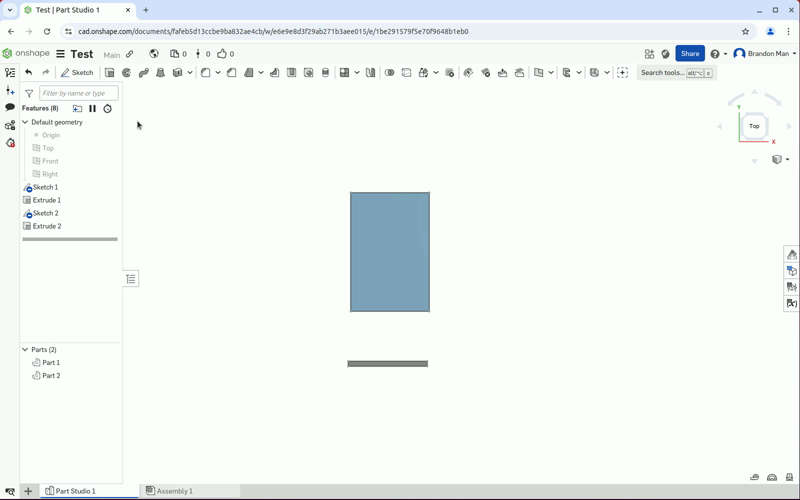
key(shift+h)
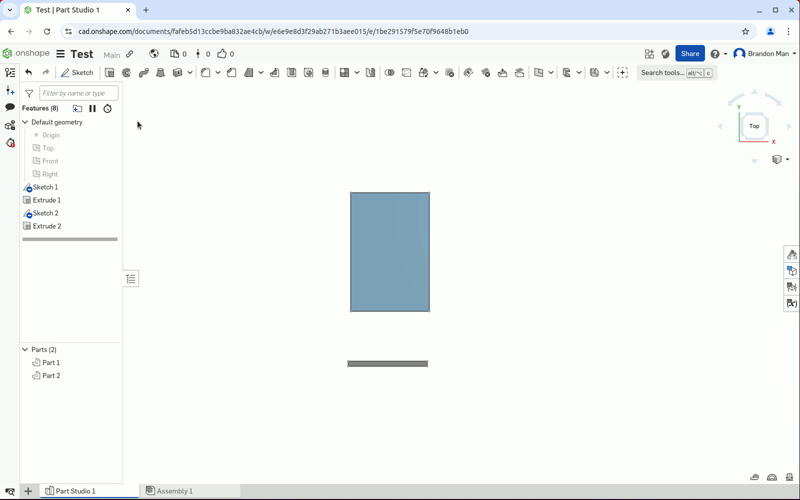
key(shift+7)
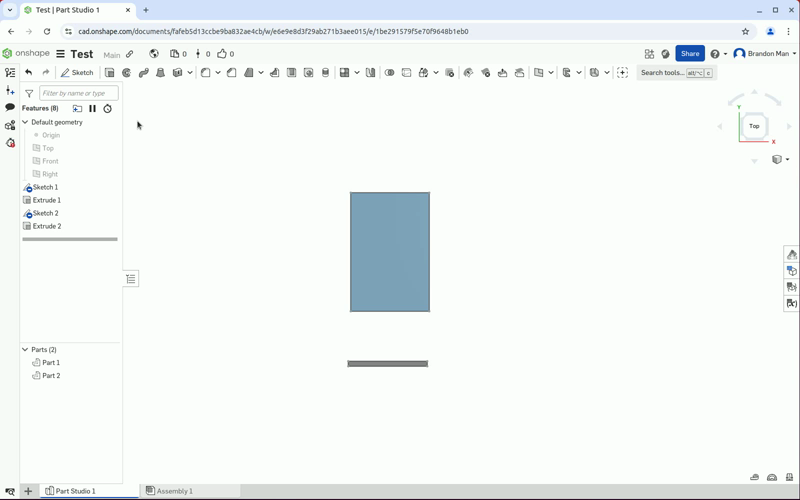
key(up, 3)
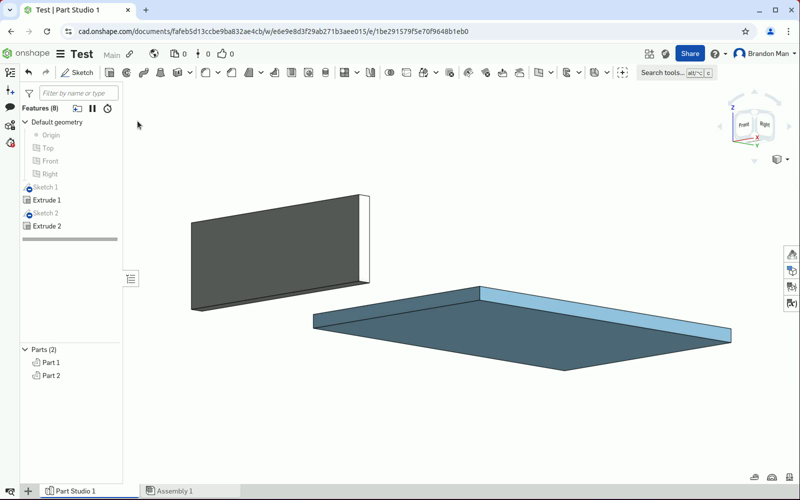
key(left, 3)
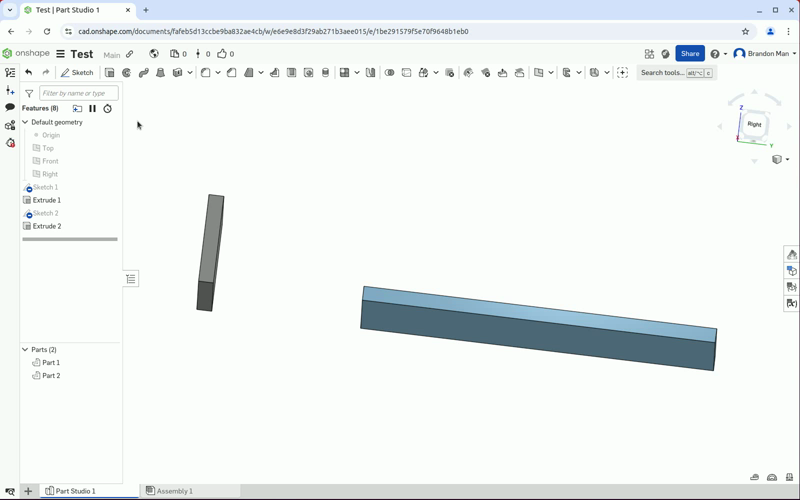
key(right, 3)
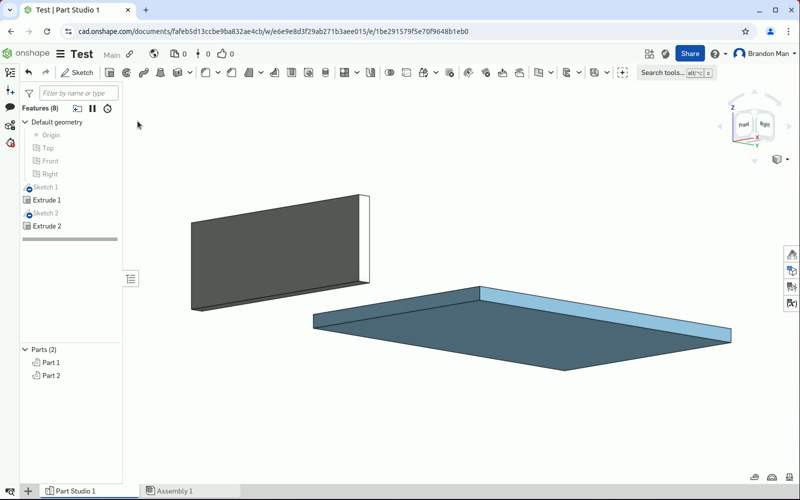
key(down, 3)
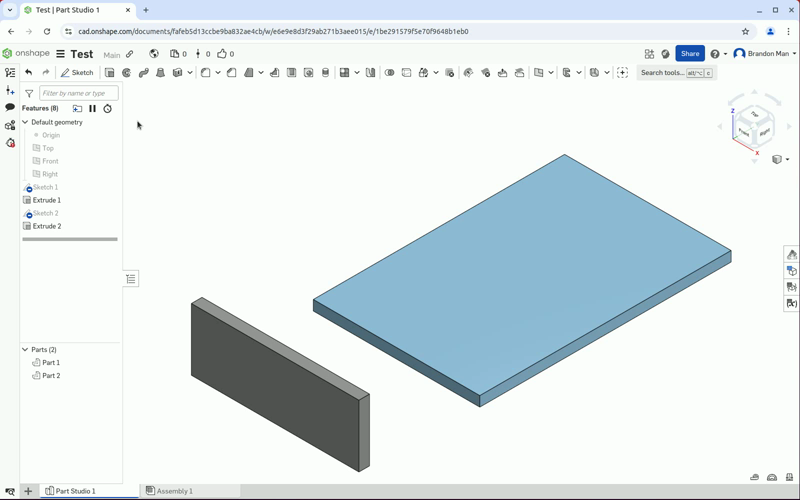
mouse_move(73, 189)
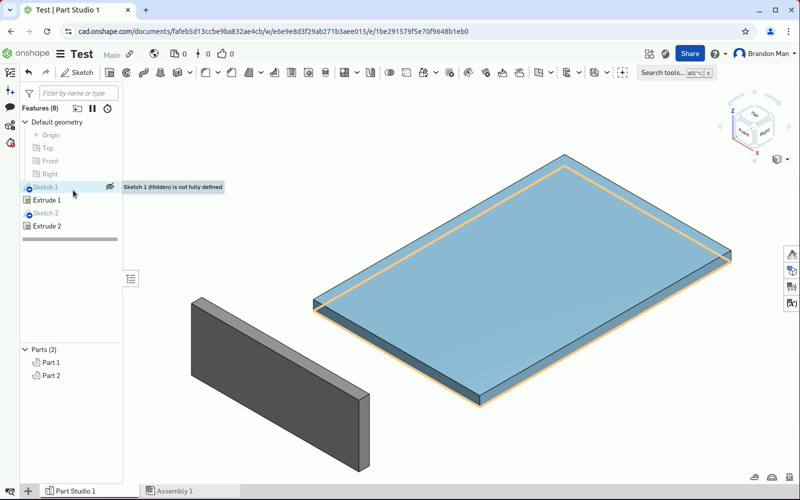
click(73, 189)